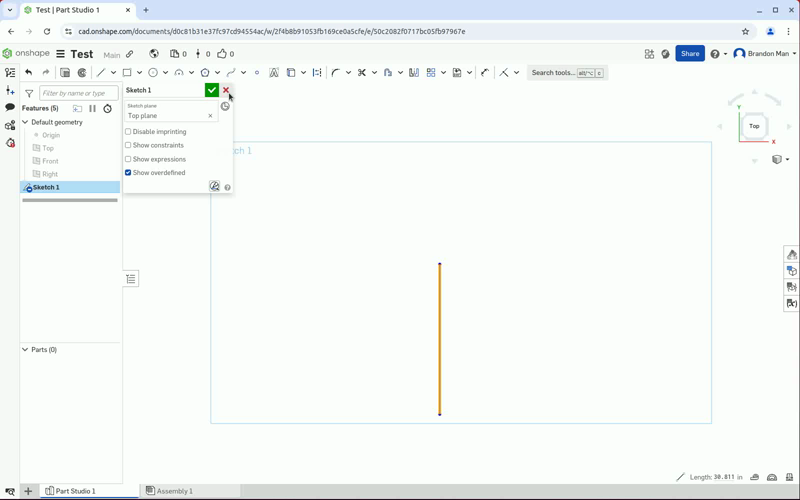
key(shift+h)
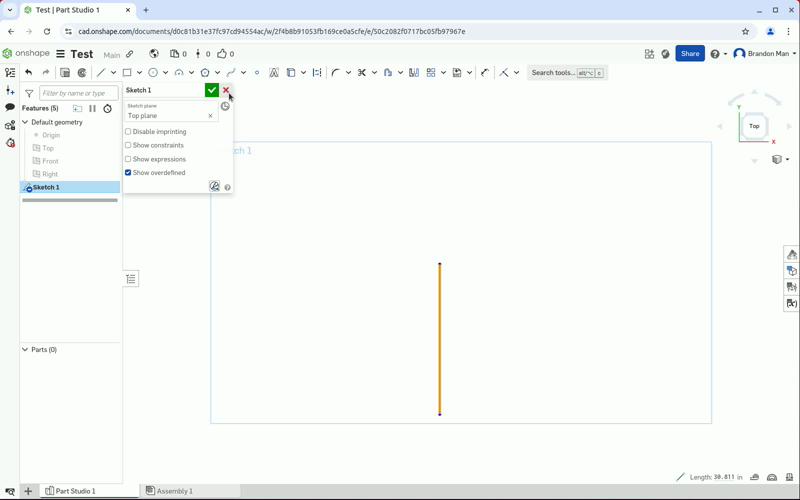
mouse_move(73, 352)
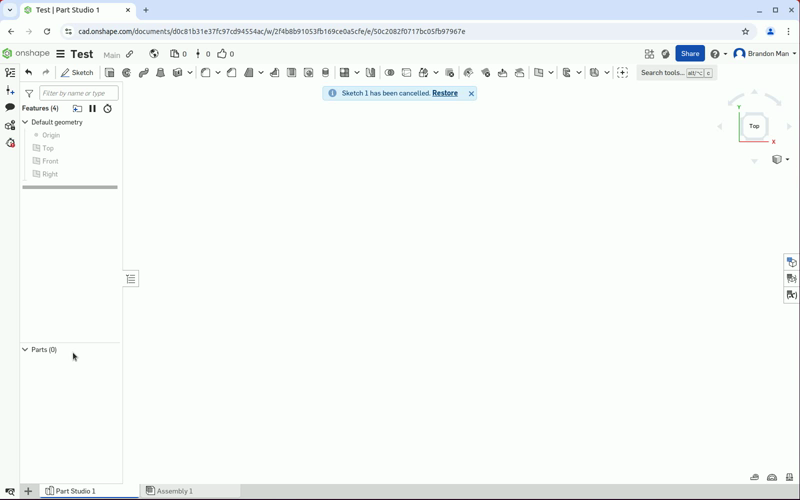
key(y)
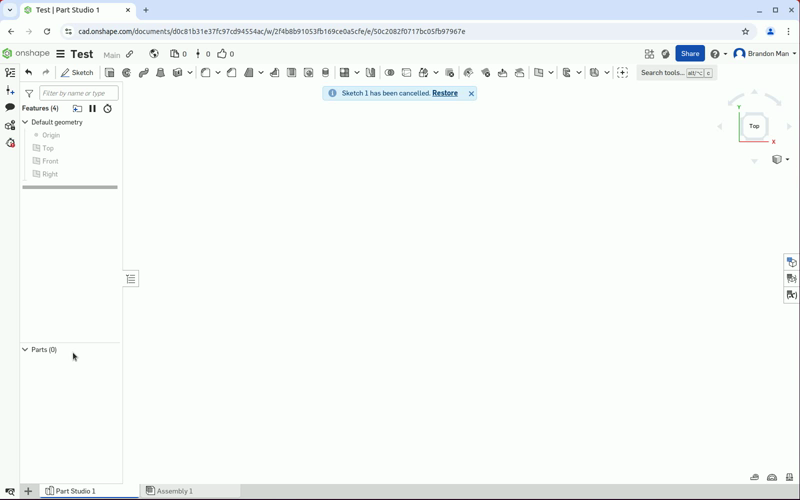
key(shift+p)
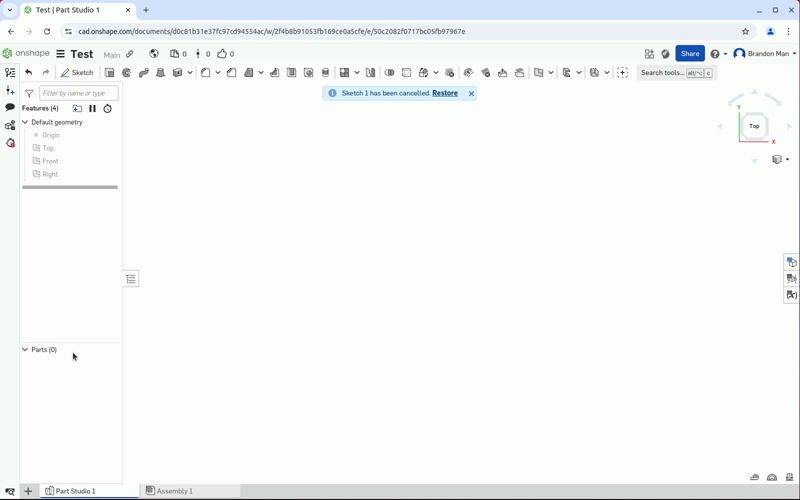
key(space)
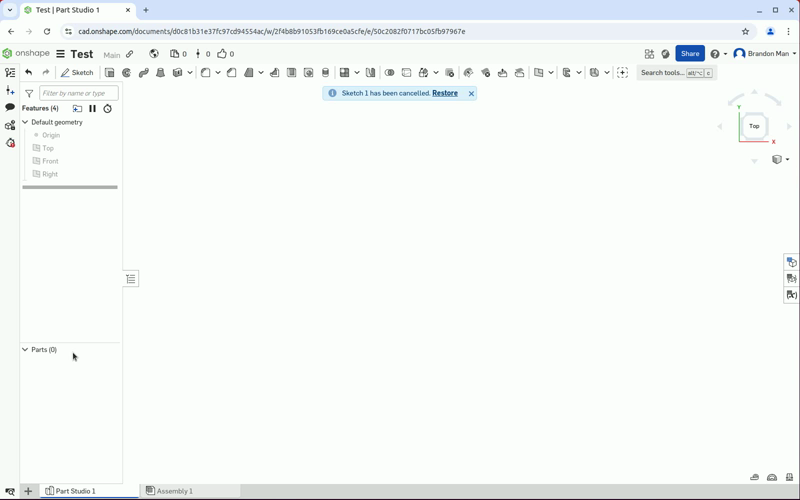
key_down(shift)
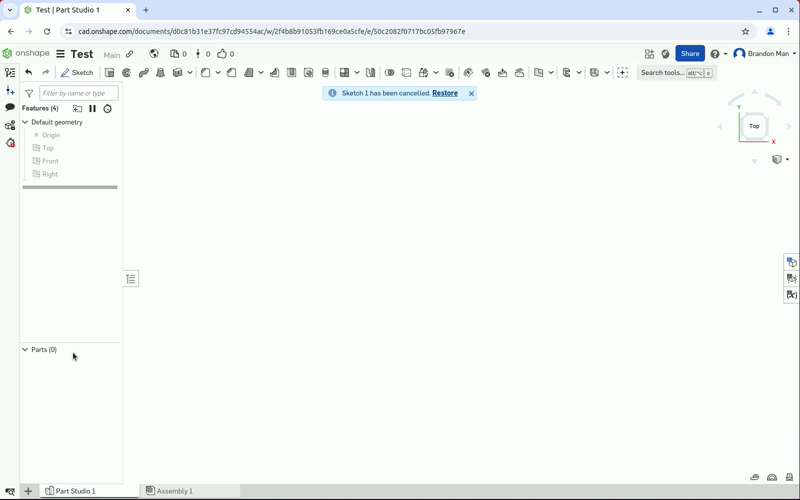
key(up)
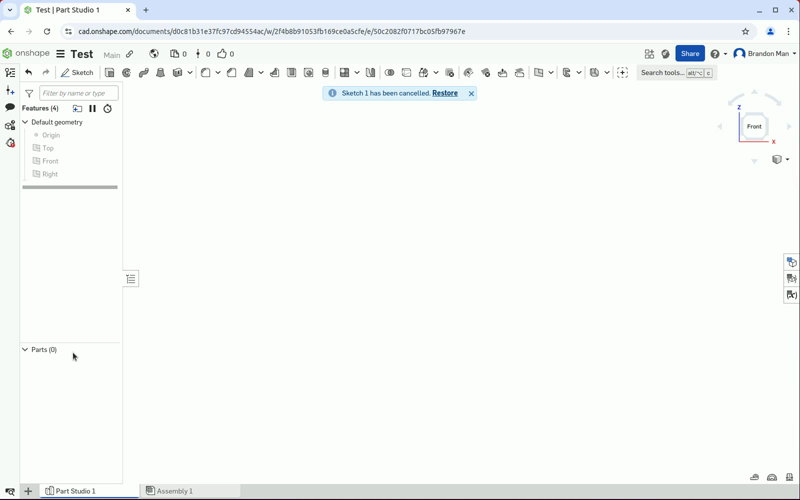
key_up(shift)
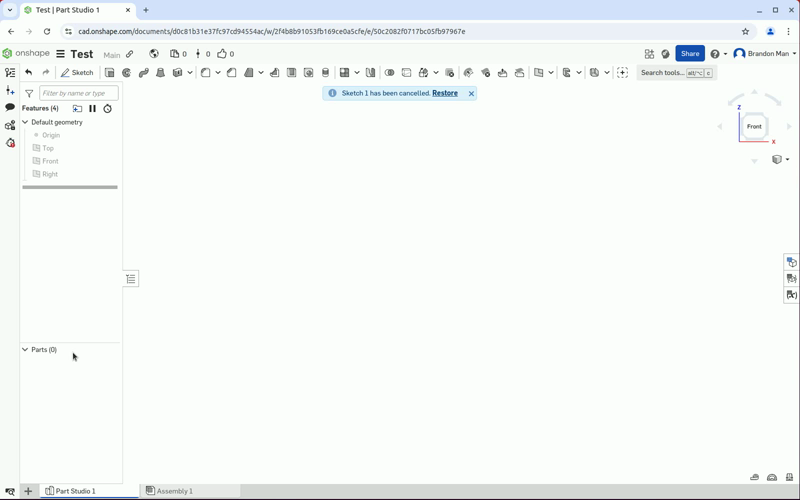
mouse_move(73, 352)
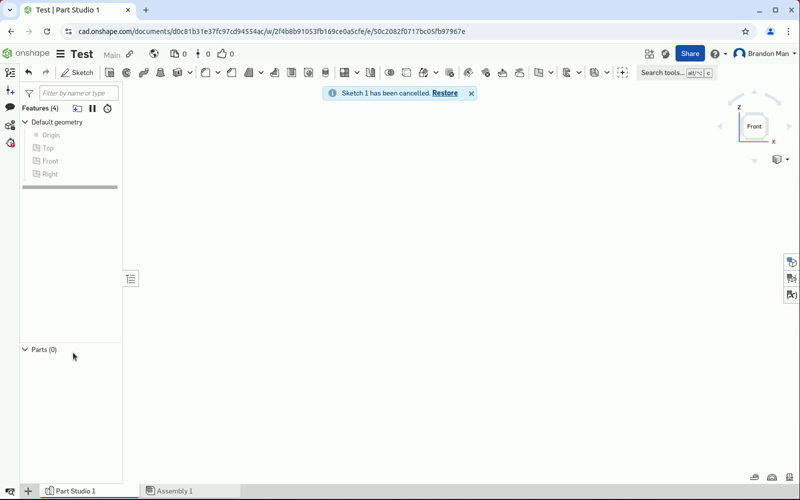
key(shift+y)
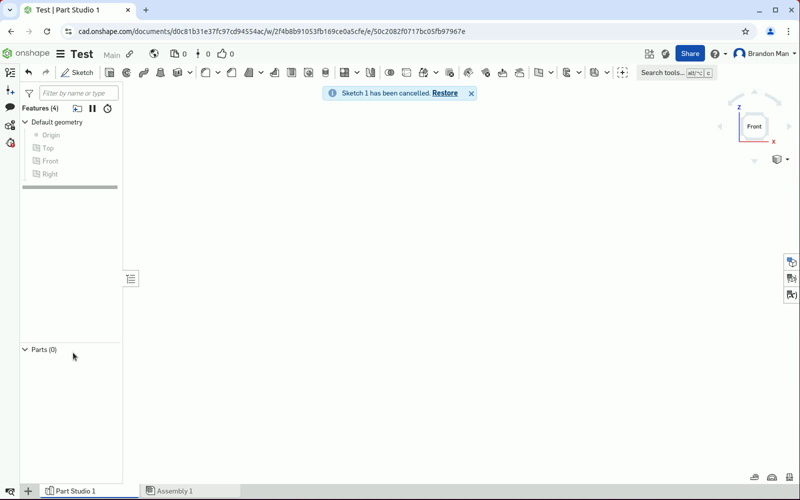
key(shift+s)
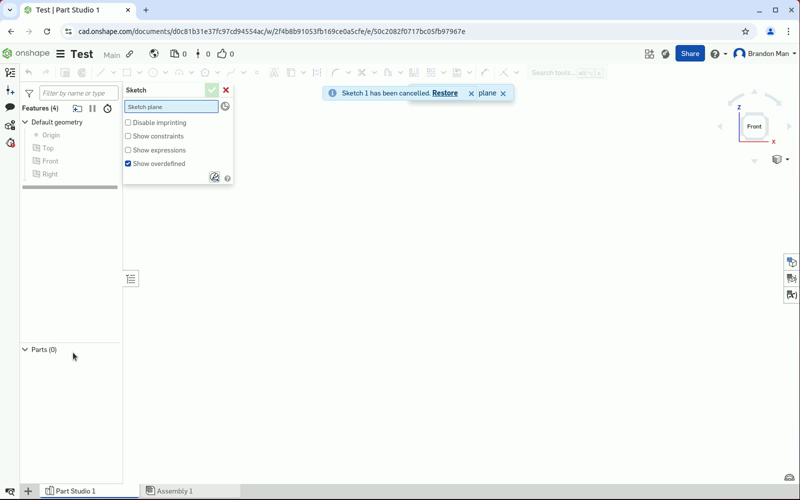
mouse_move(73, 163)
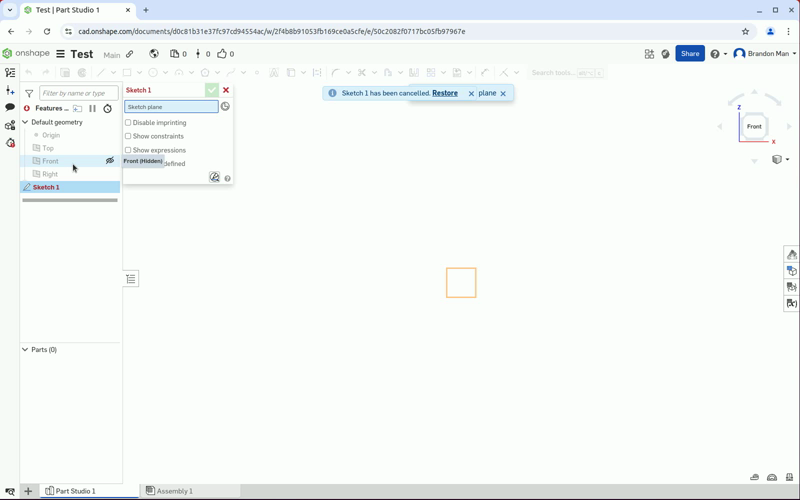
click(73, 163)
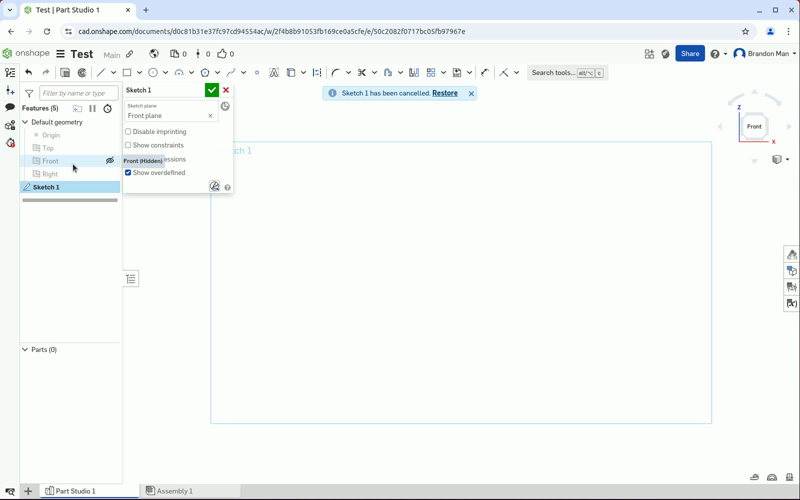
mouse_move(73, 352)
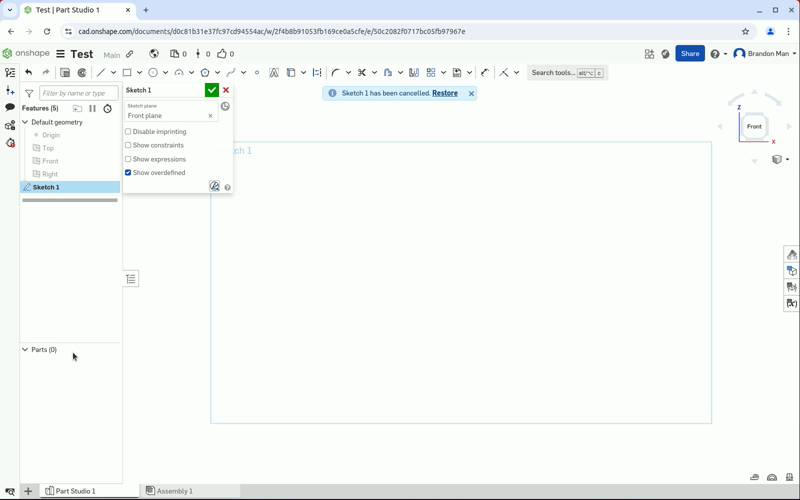
key(y)
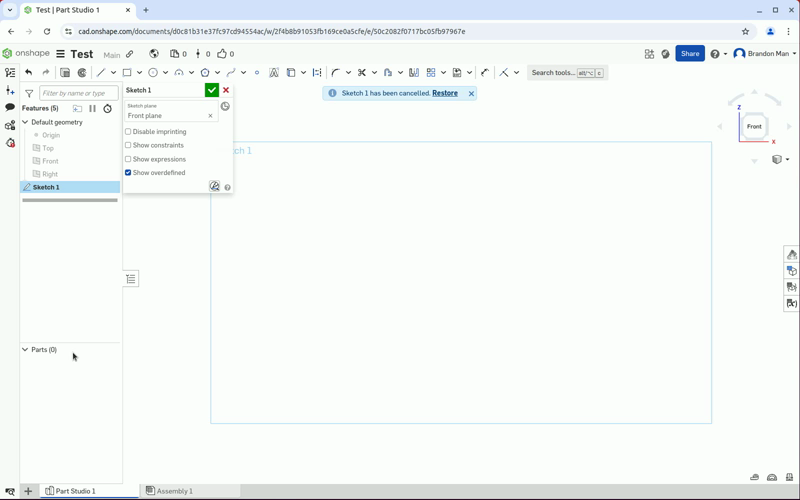
key(l)
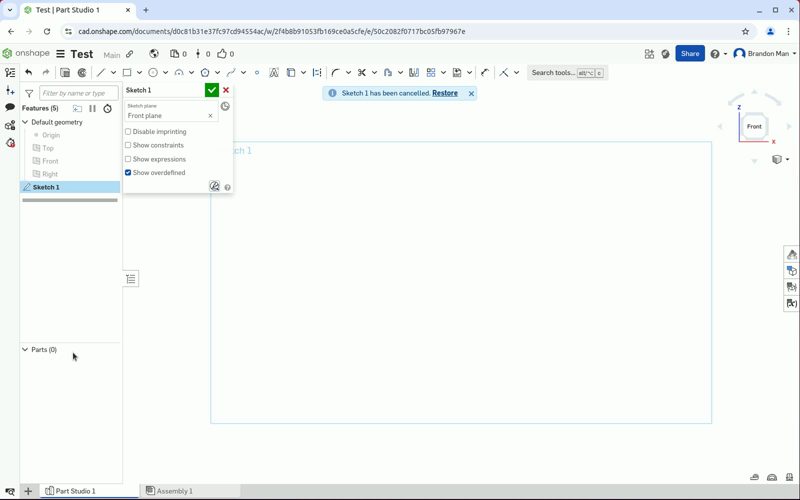
key_down(shift)
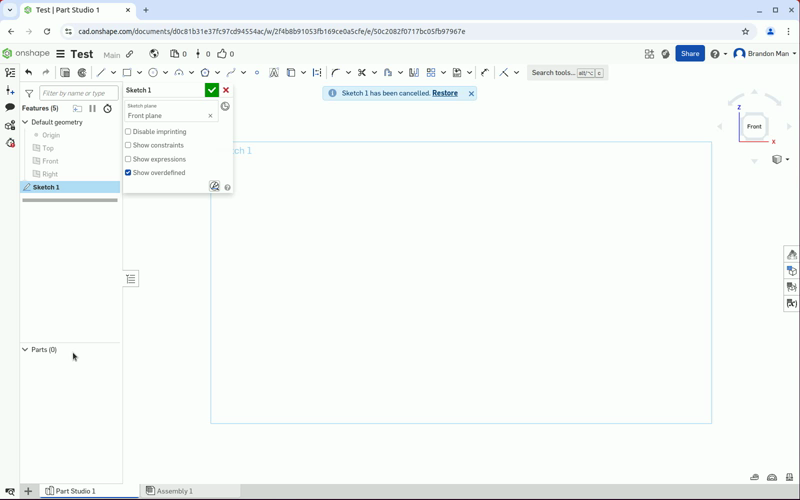
mouse_move(404, 333)
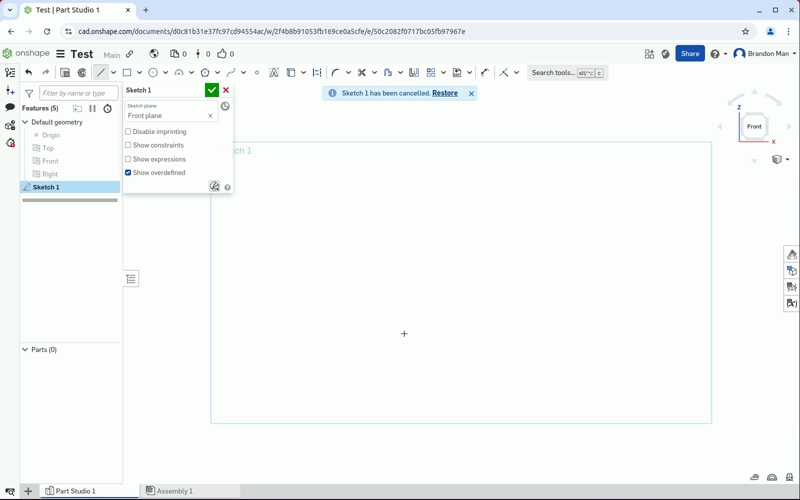
click(404, 333)
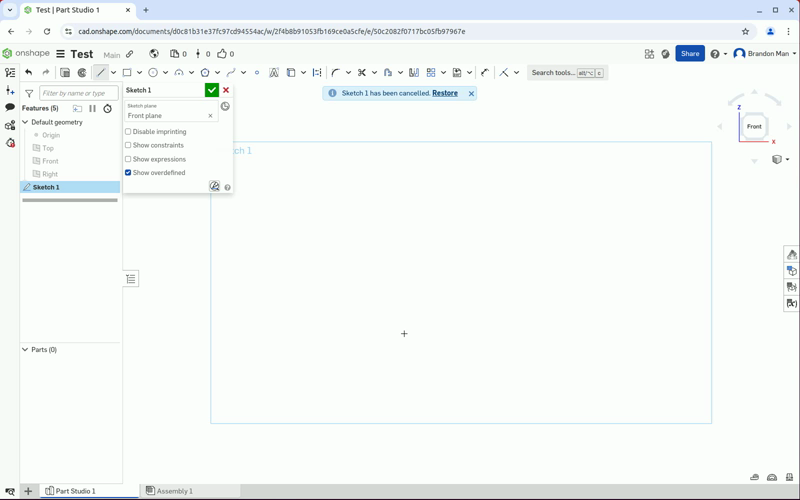
key_up(shift)
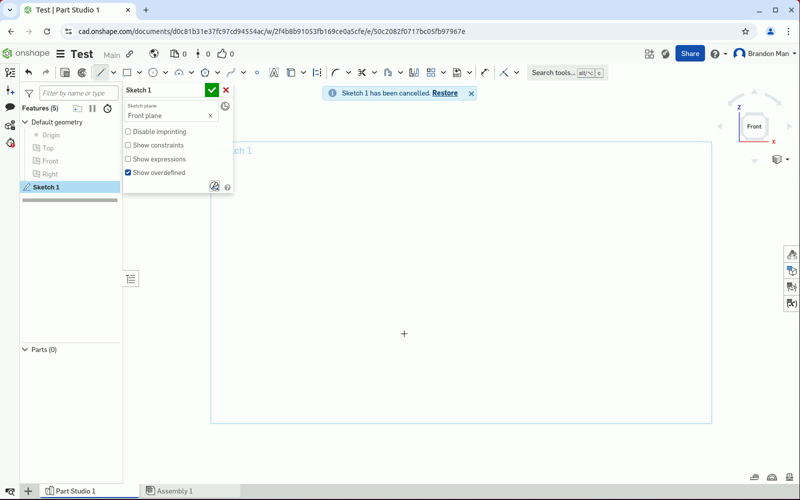
key_down(shift)
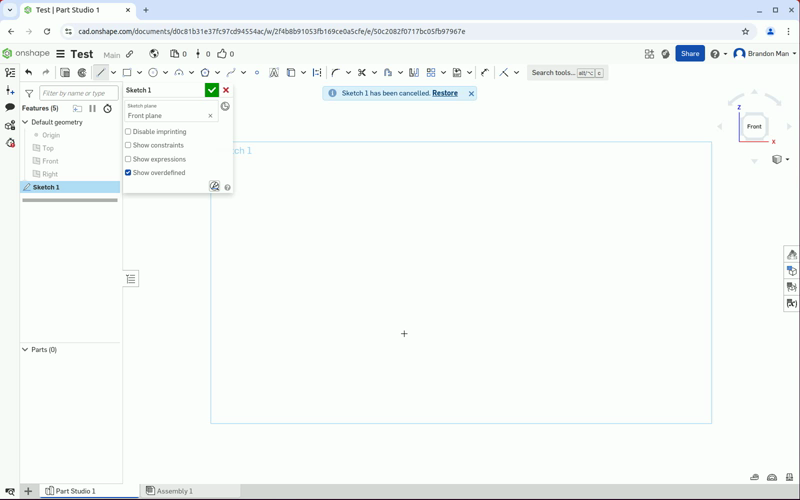
mouse_move(516, 333)
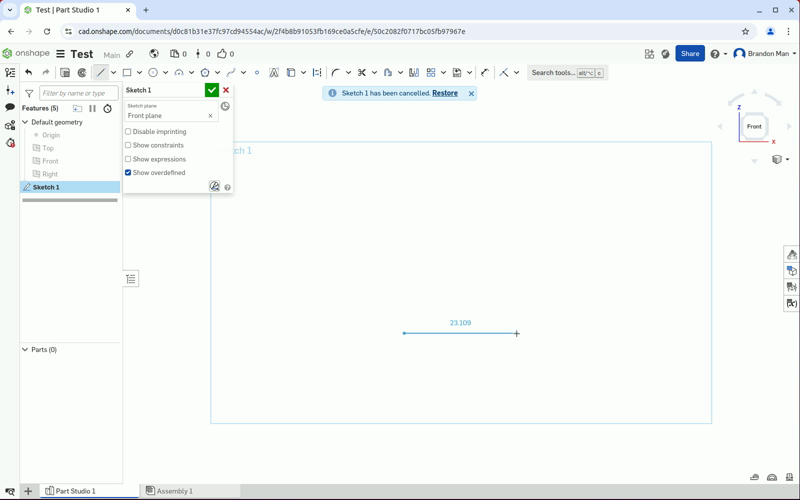
click(516, 333)
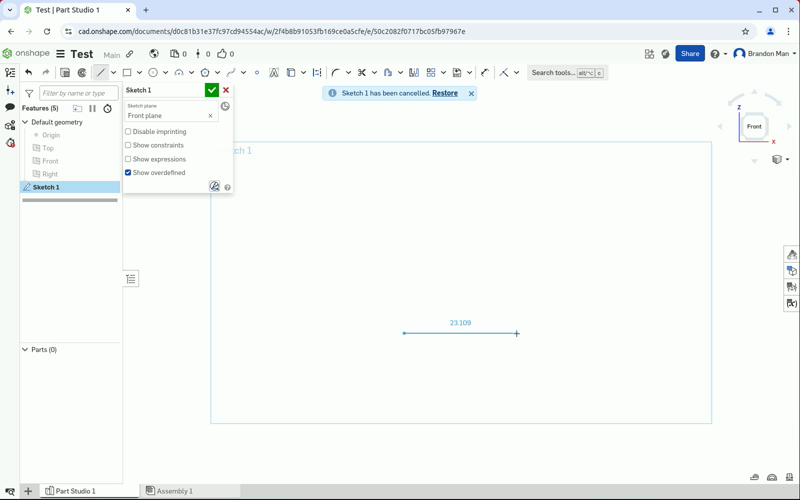
key_up(shift)
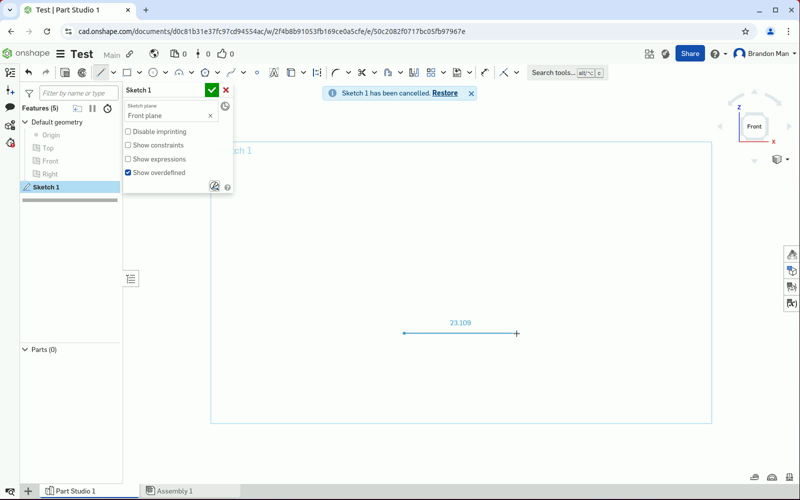
key_down(shift)
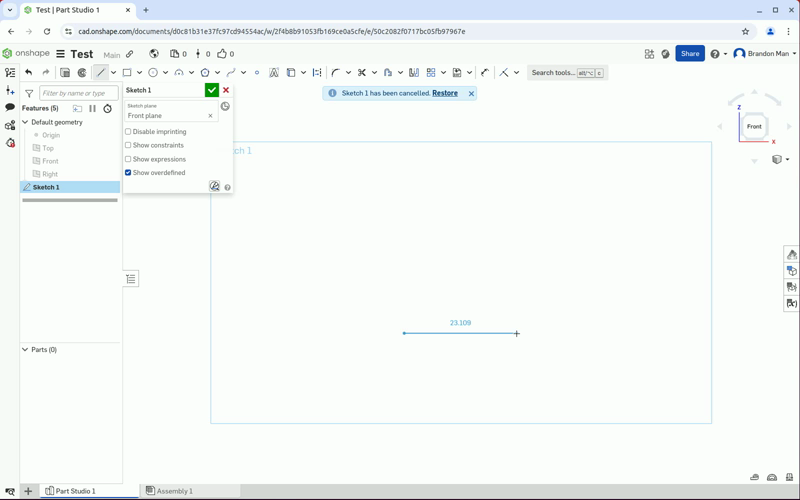
mouse_move(516, 220)
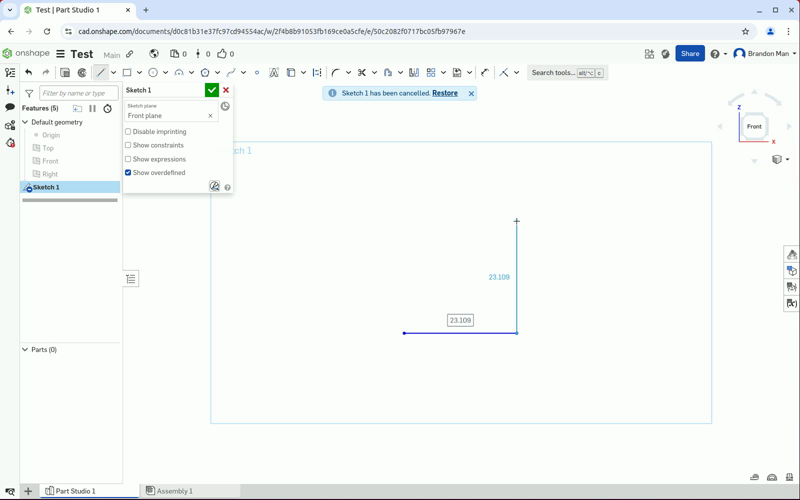
click(516, 220)
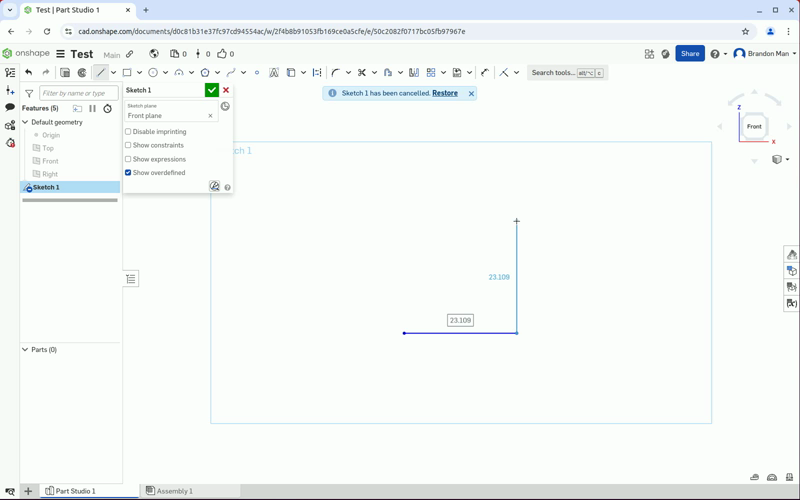
key_up(shift)
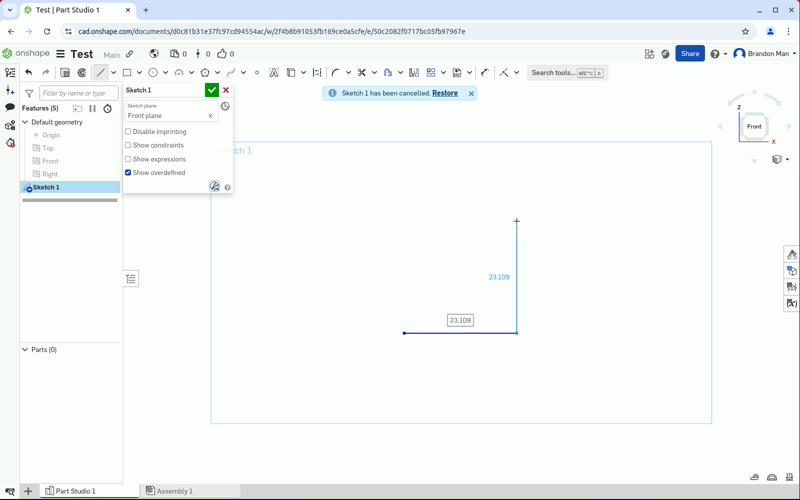
key_down(shift)
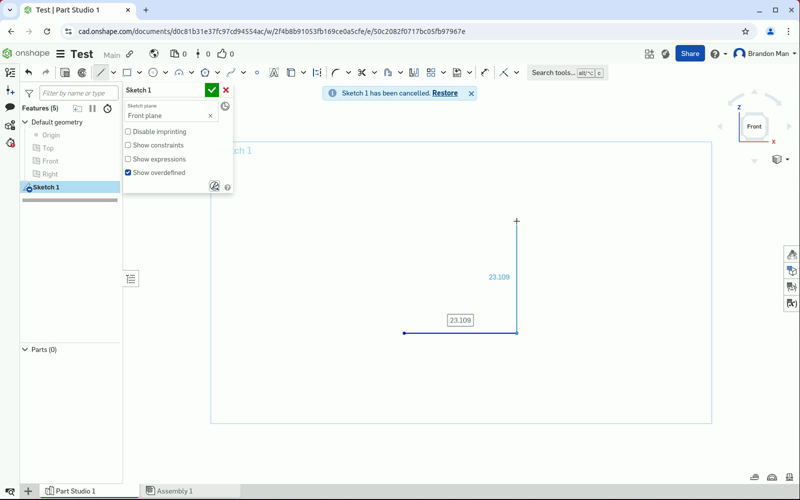
mouse_move(404, 220)
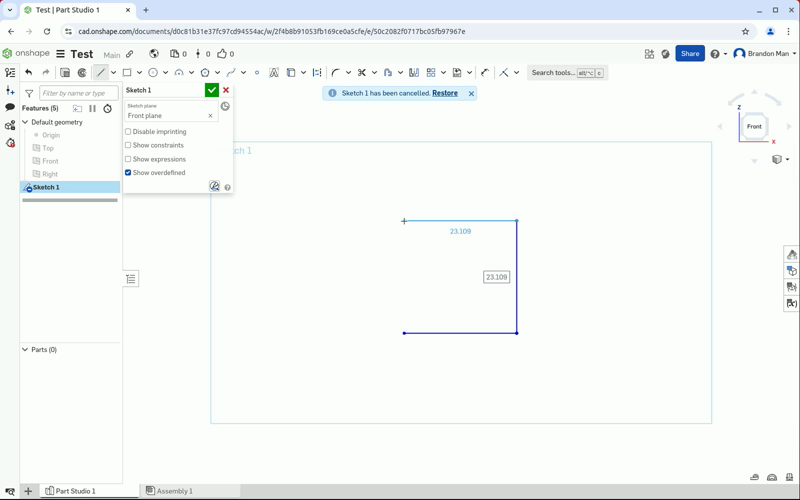
click(404, 220)
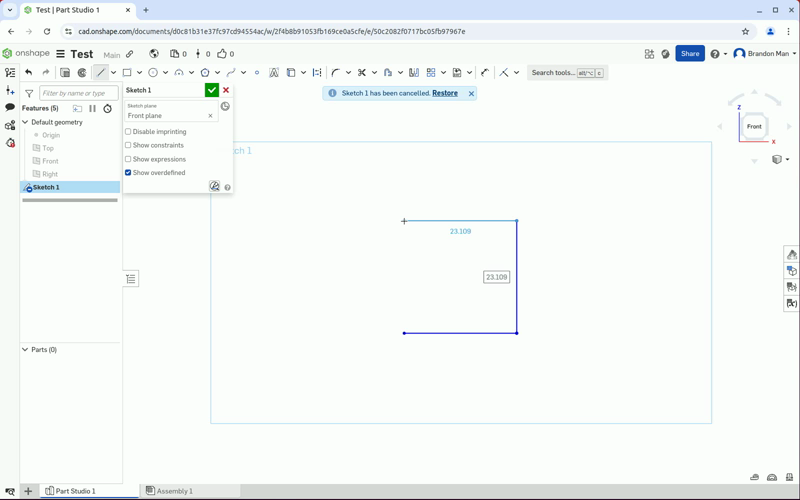
key_up(shift)
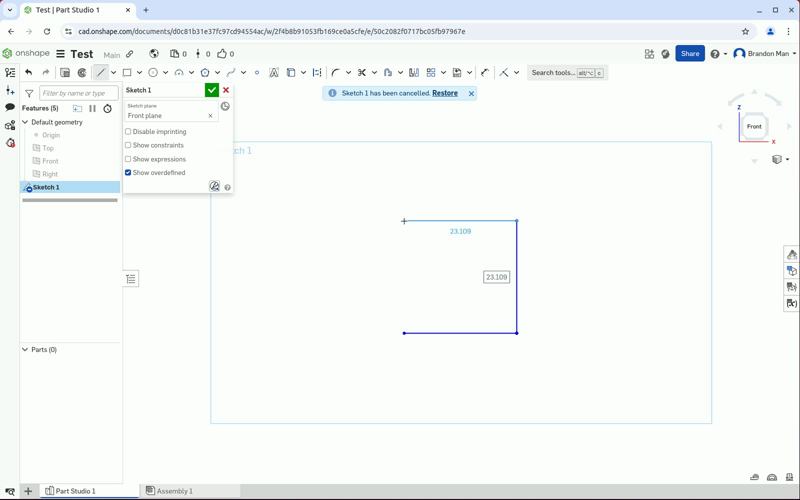
key_down(shift)
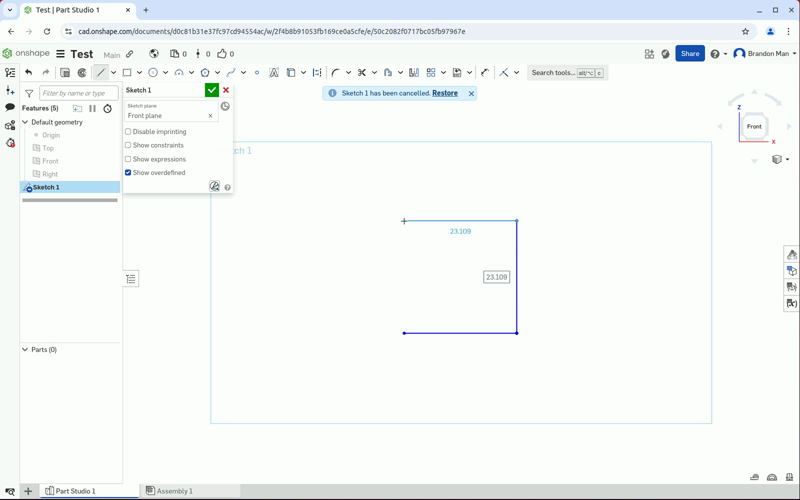
mouse_move(404, 333)
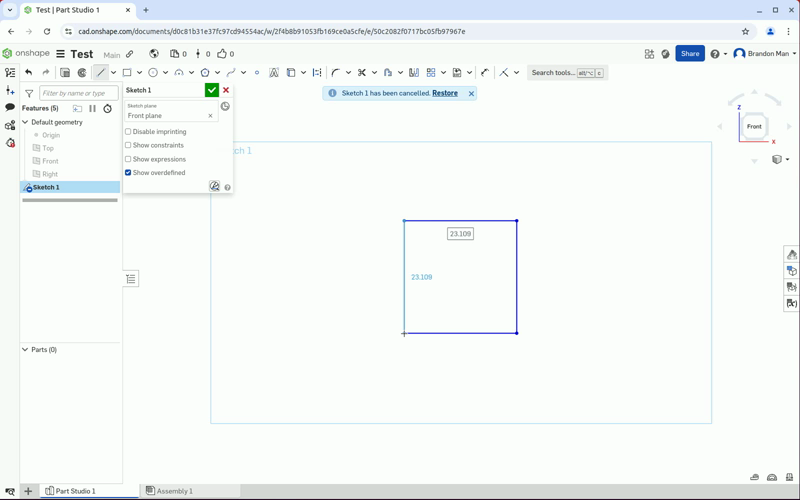
key_up(shift)
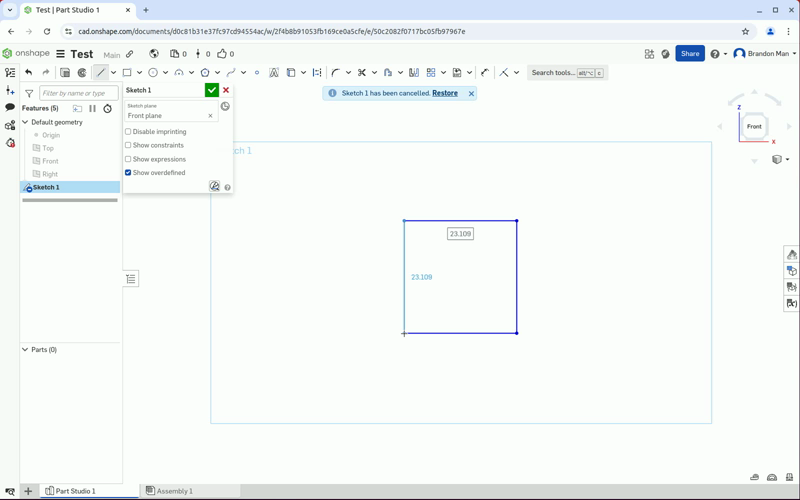
click(404, 333)
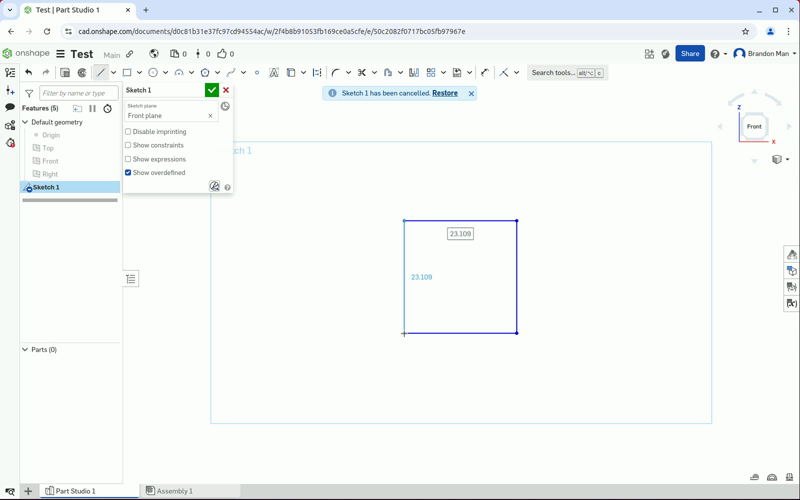
key(esc)
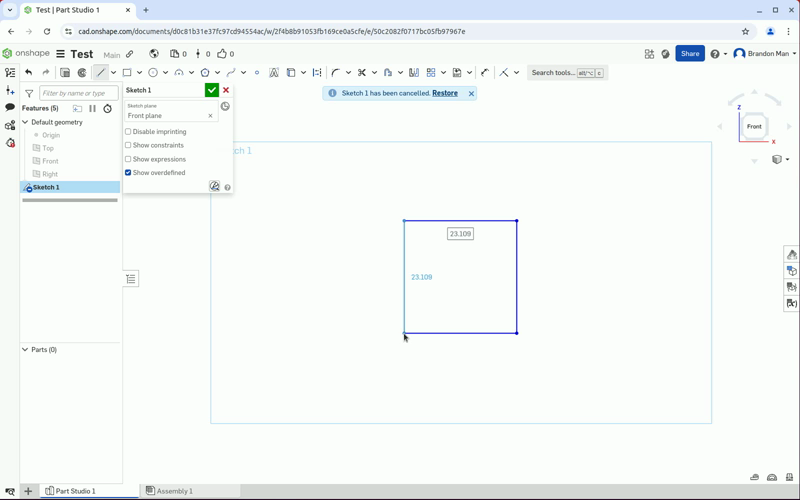
mouse_move(506, 272)
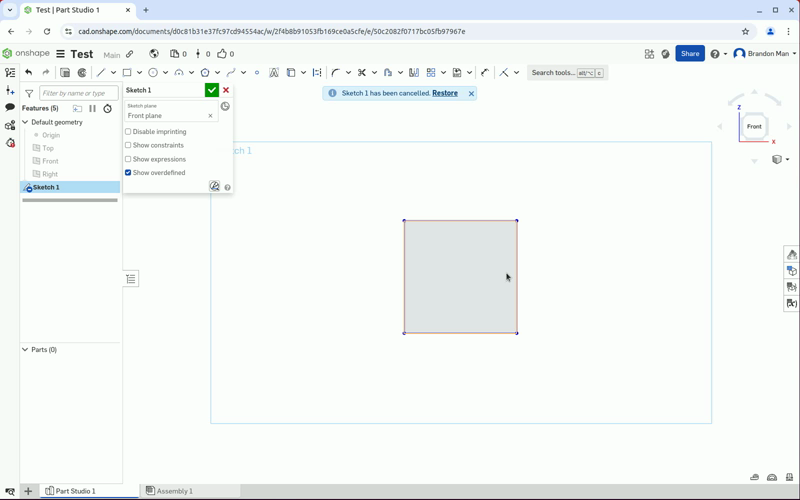
click(506, 272)
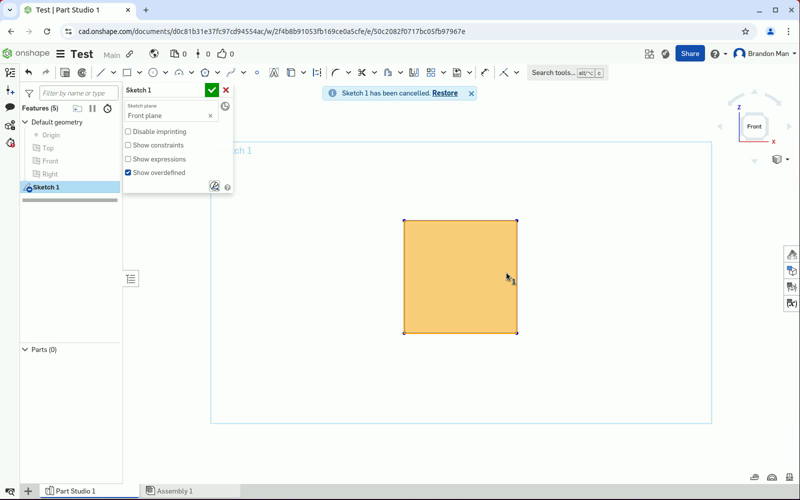
mouse_move(73, 352)
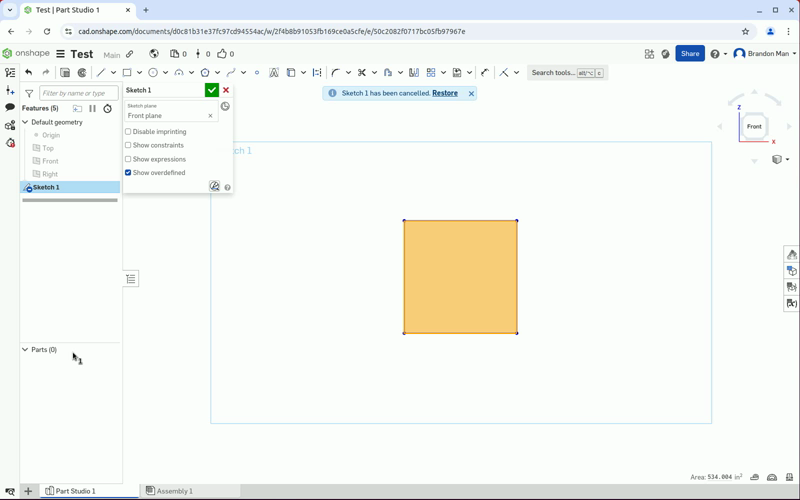
key(shift+y)
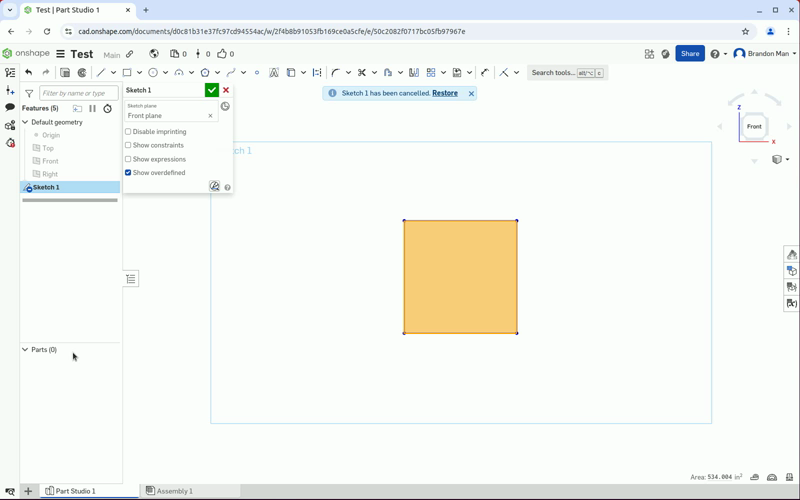
key(shift+e)
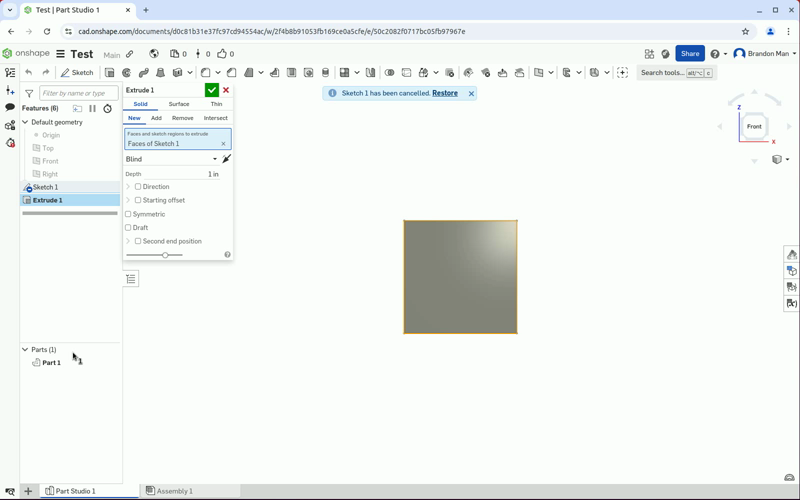
mouse_move(143, 106)
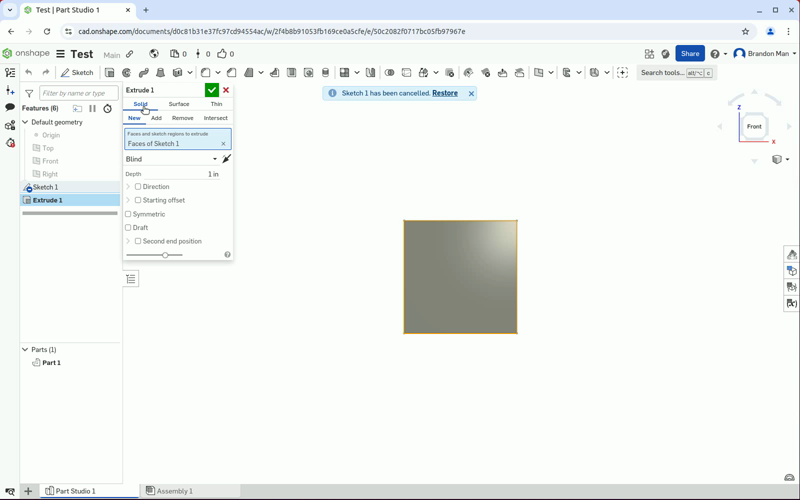
click(143, 106)
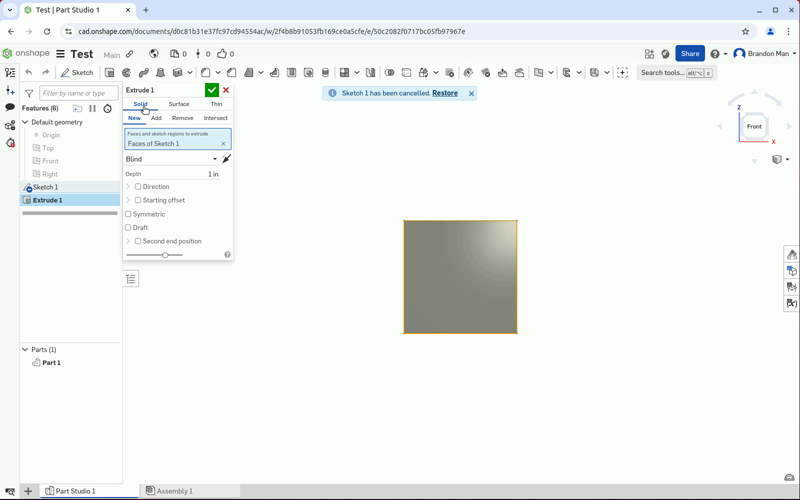
mouse_move(137, 120)
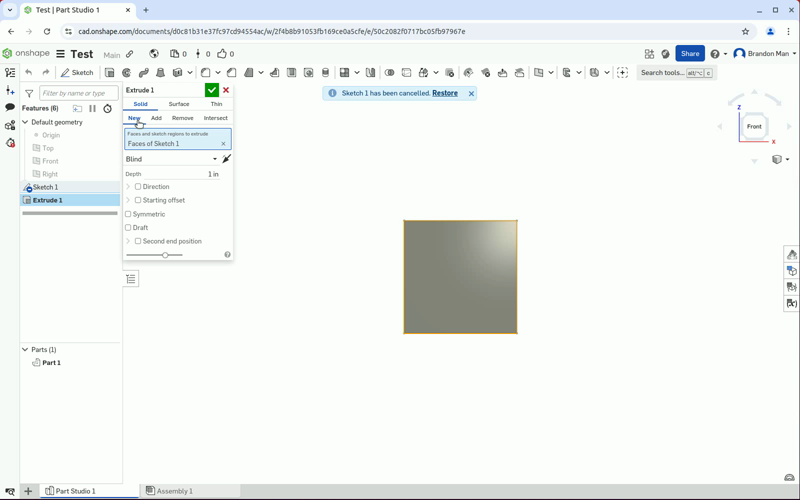
click(137, 120)
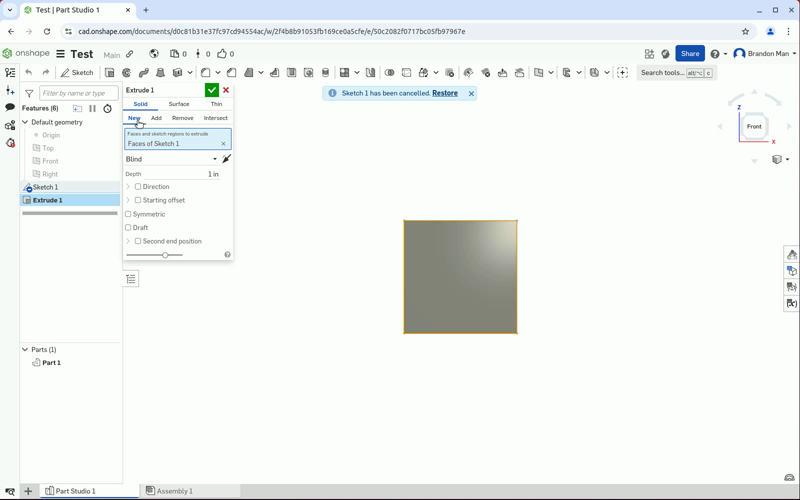
key(tab, 4)
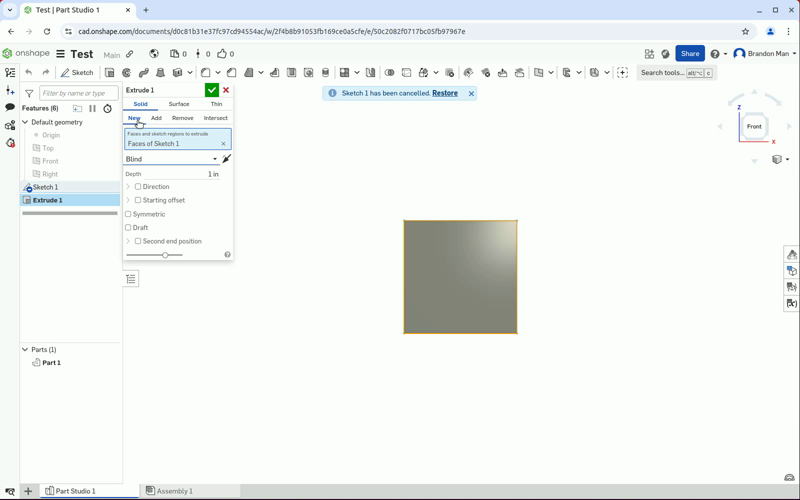
text(23.108)
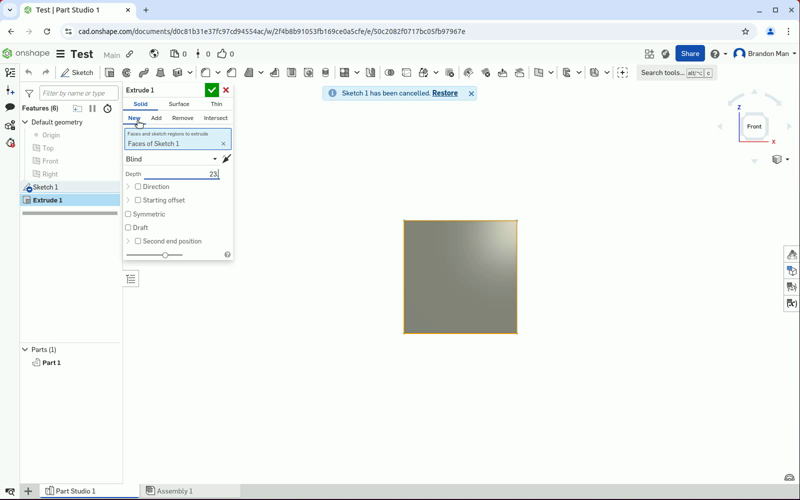
key(enter)
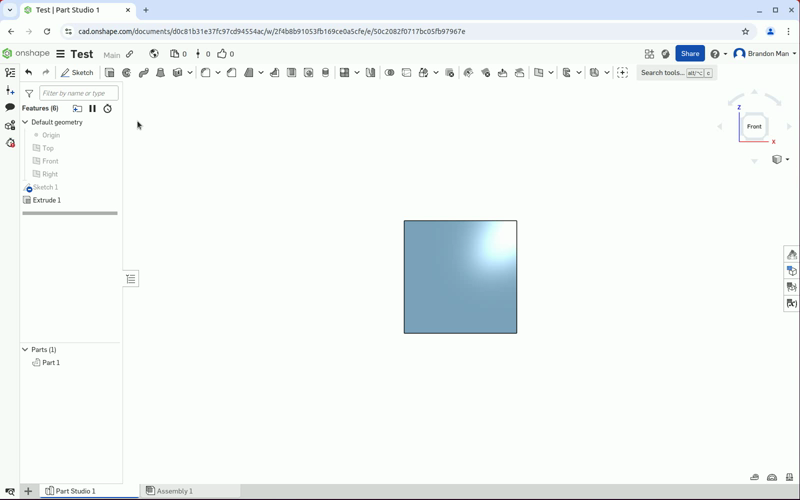
key(shift+h)
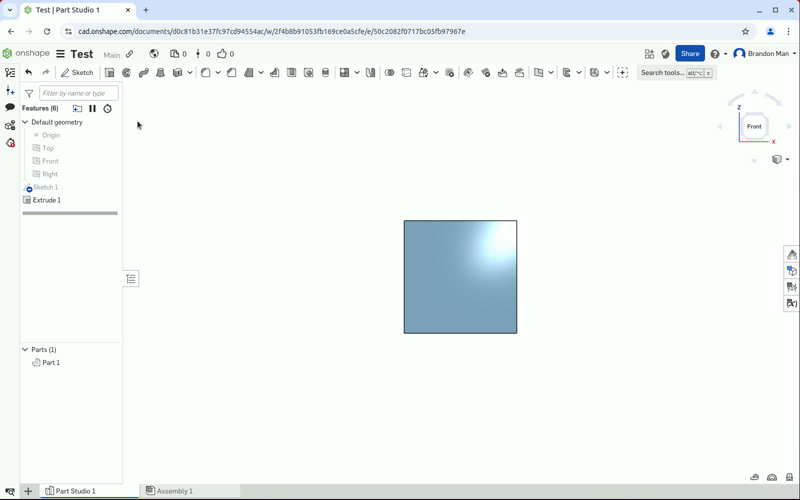
key(shift+h)
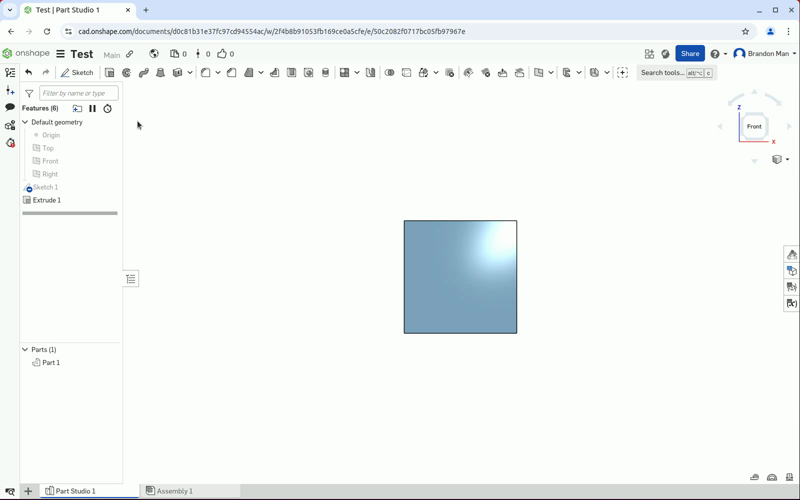
mouse_move(73, 189)
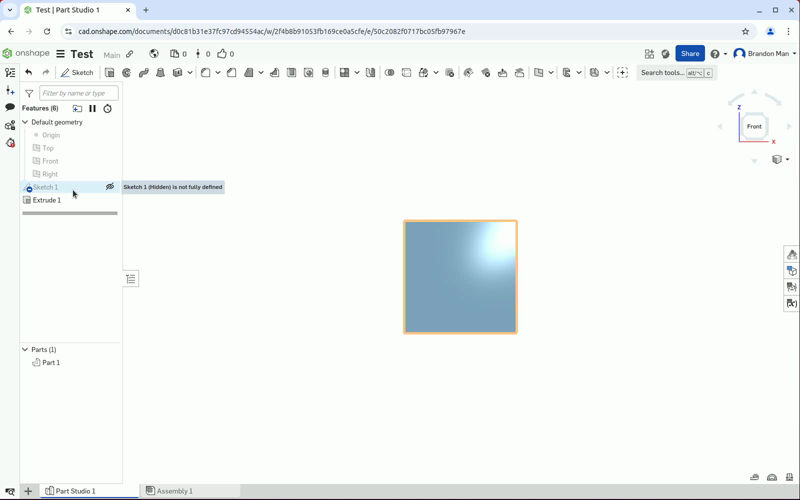
click(73, 189)
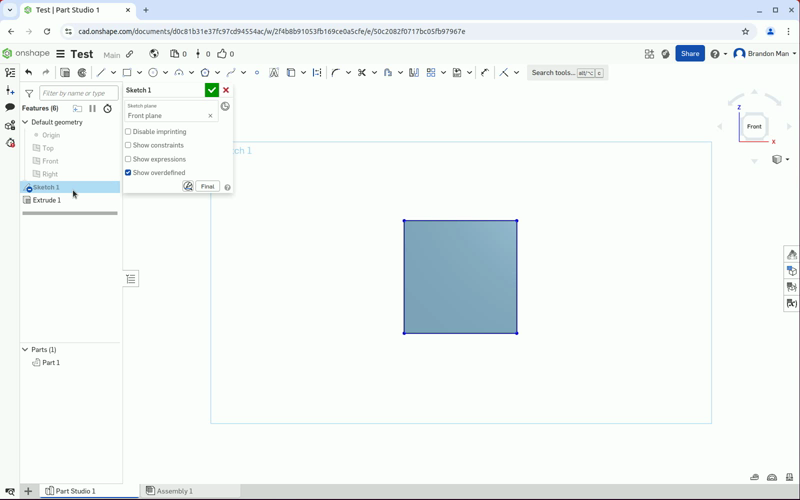
mouse_move(229, 92)
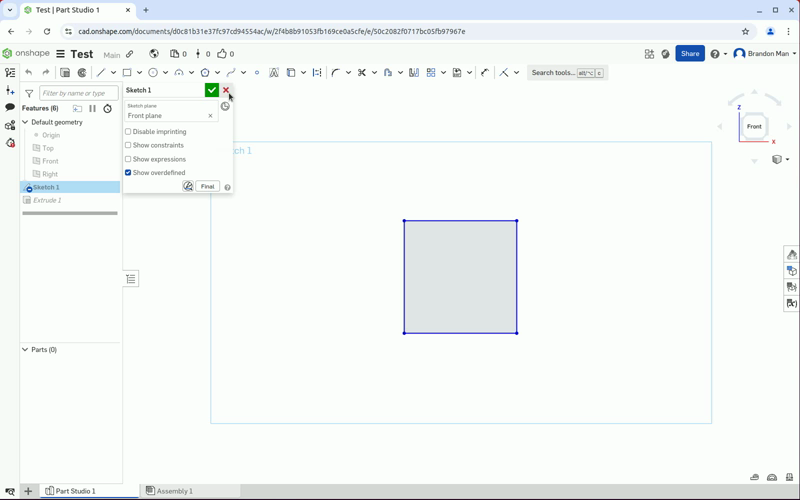
click(229, 92)
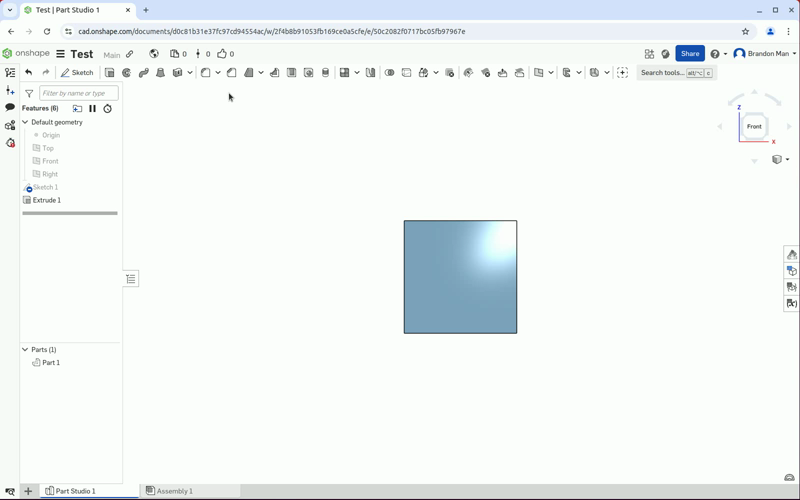
mouse_move(541, 75)
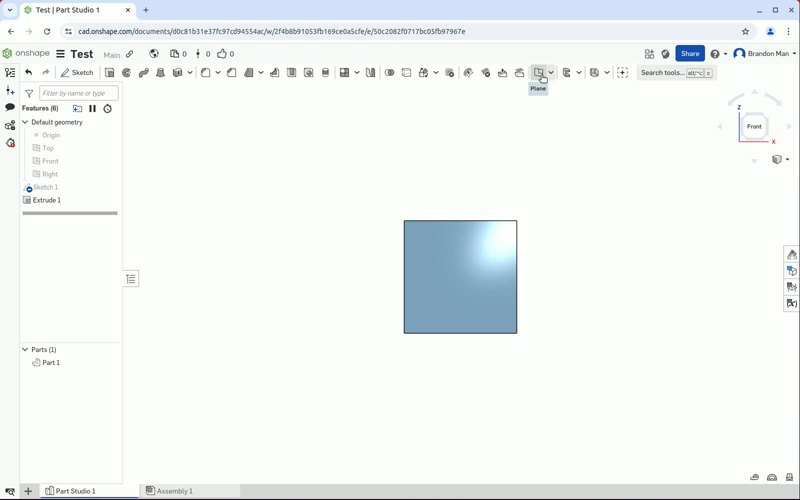
click(541, 75)
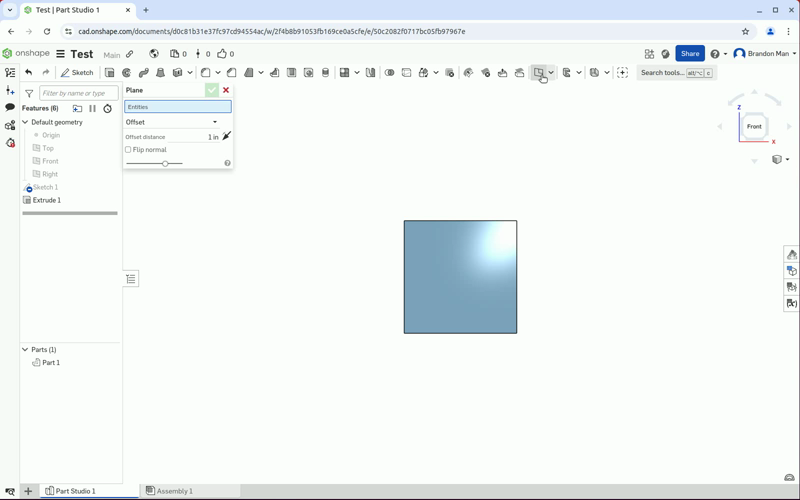
mouse_move(73, 163)
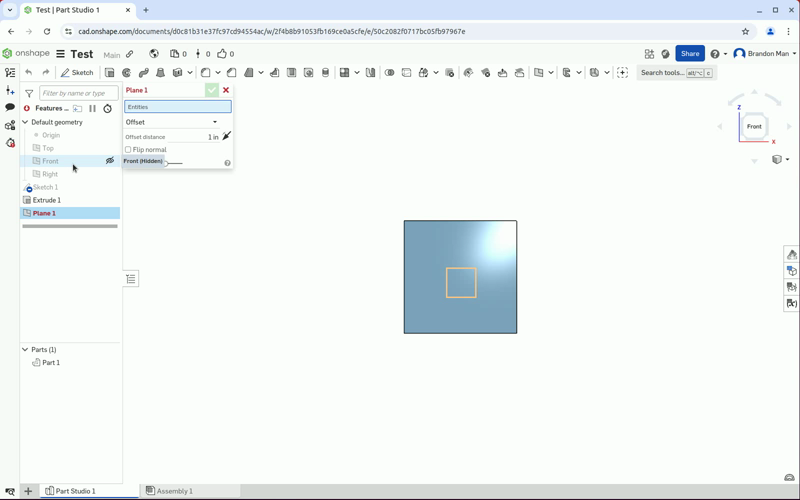
click(73, 163)
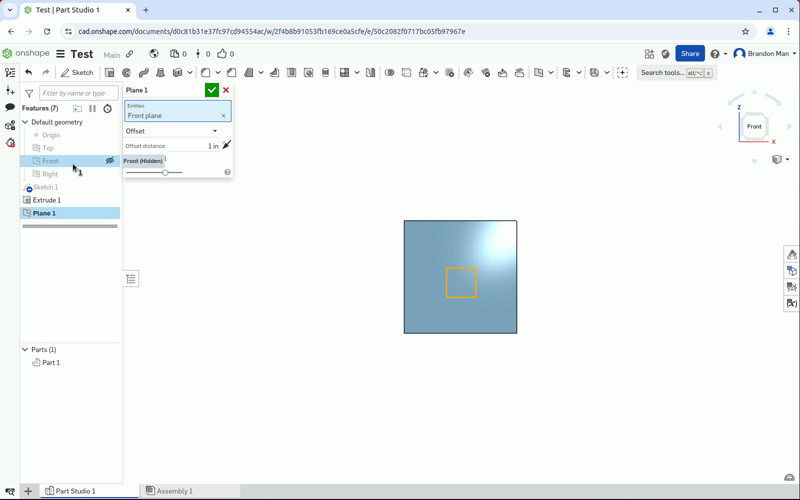
key(tab, 2)
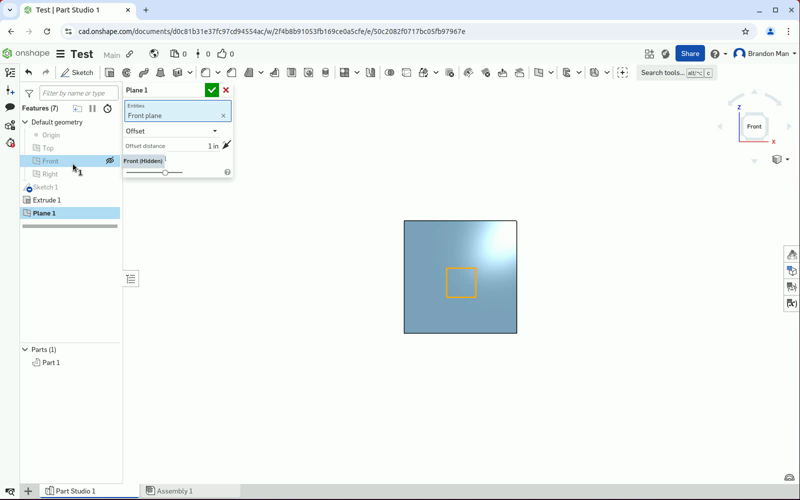
text(23.108)
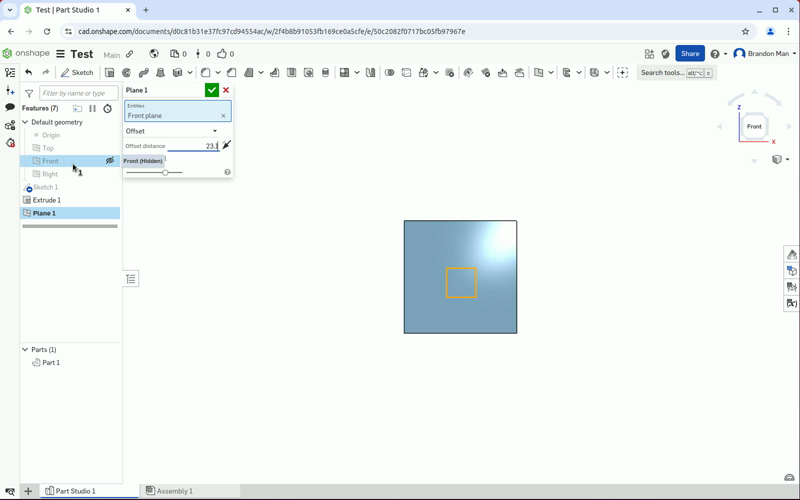
key(enter, 2)
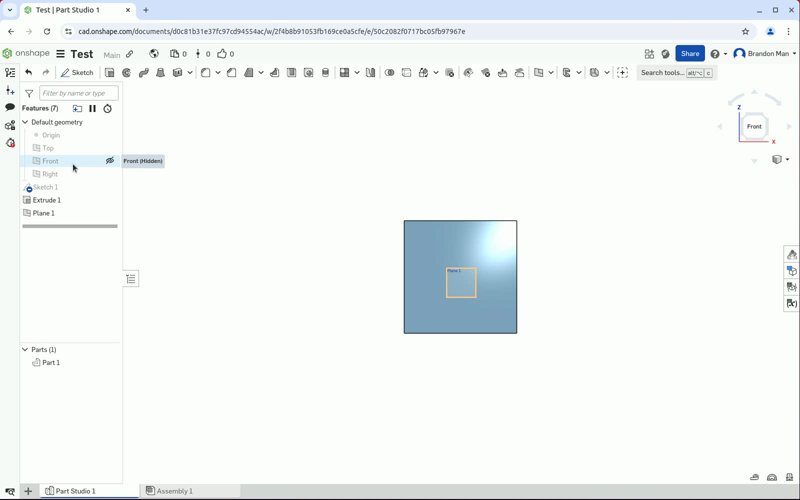
key(shift+s)
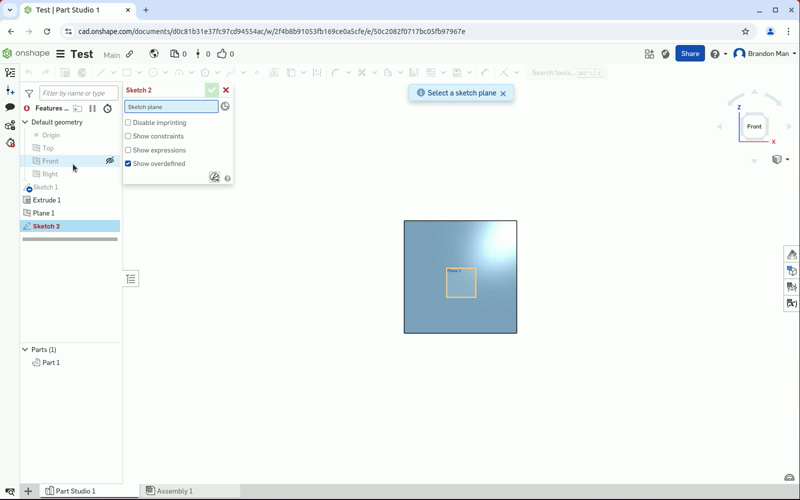
mouse_move(73, 215)
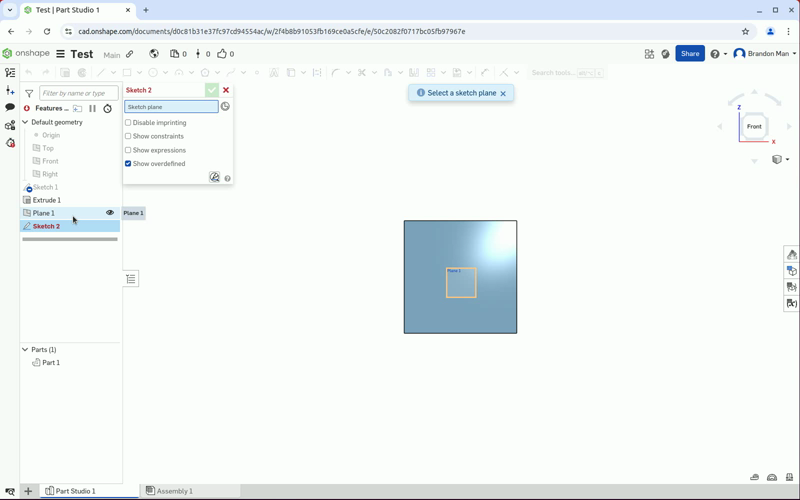
click(73, 215)
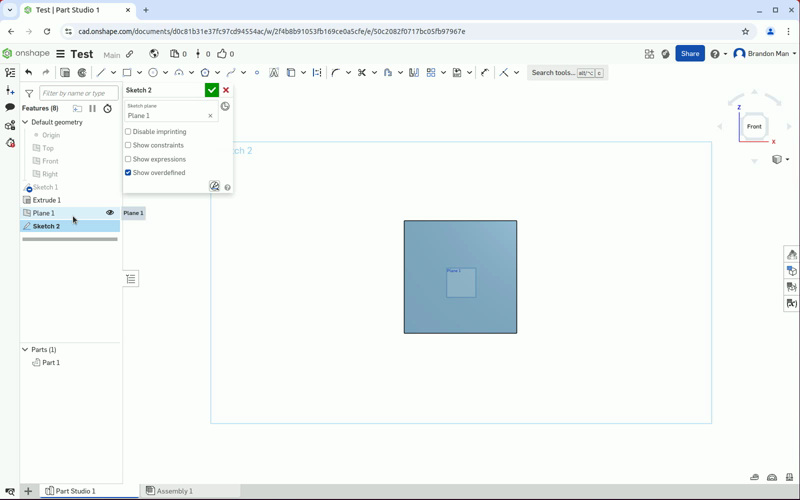
mouse_move(73, 352)
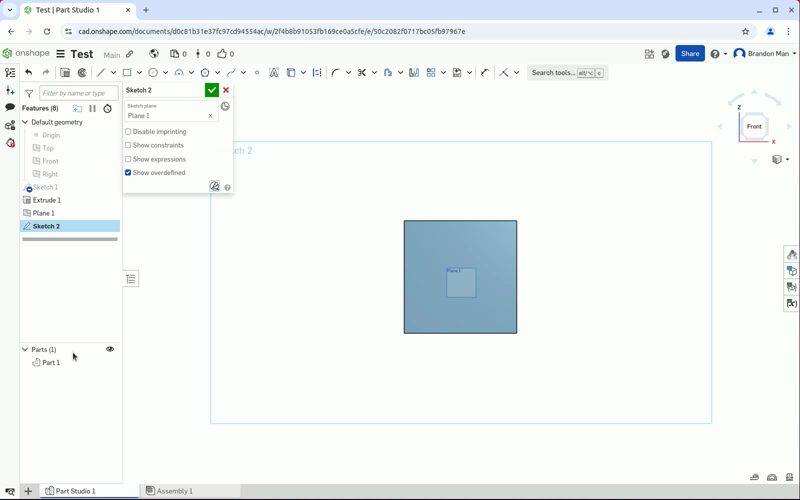
key(y)
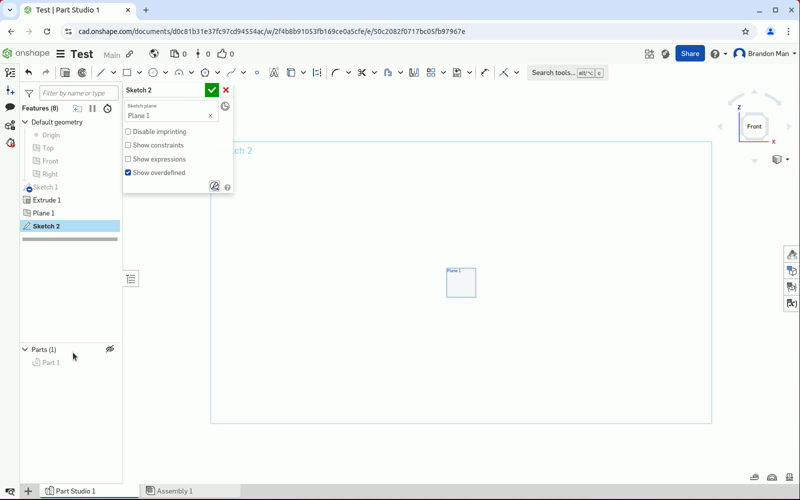
key(l)
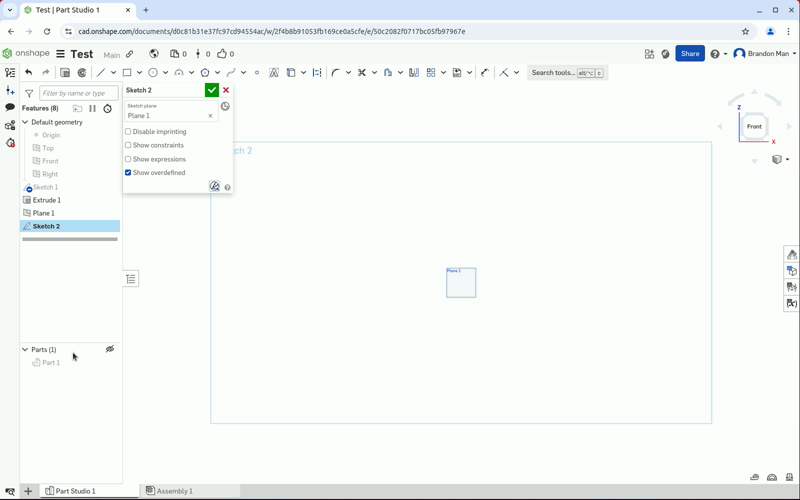
key_down(shift)
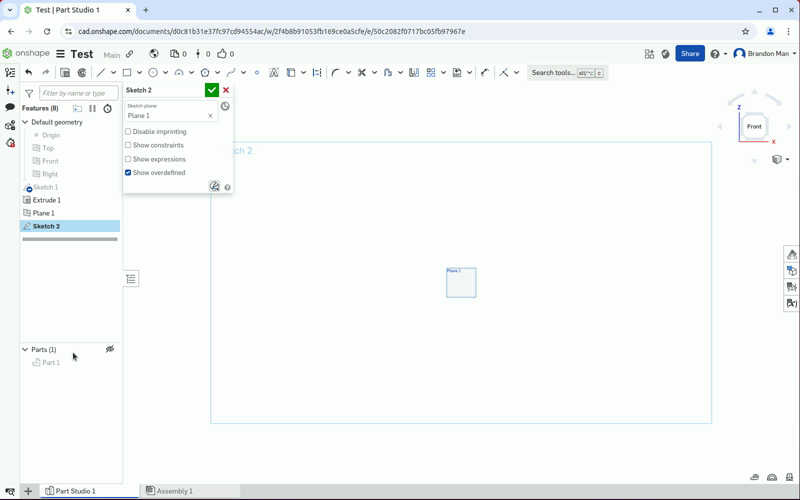
mouse_move(411, 326)
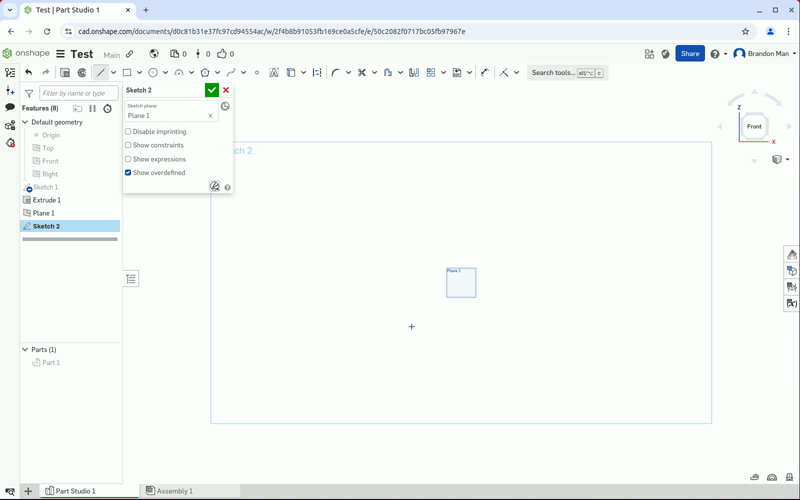
click(411, 326)
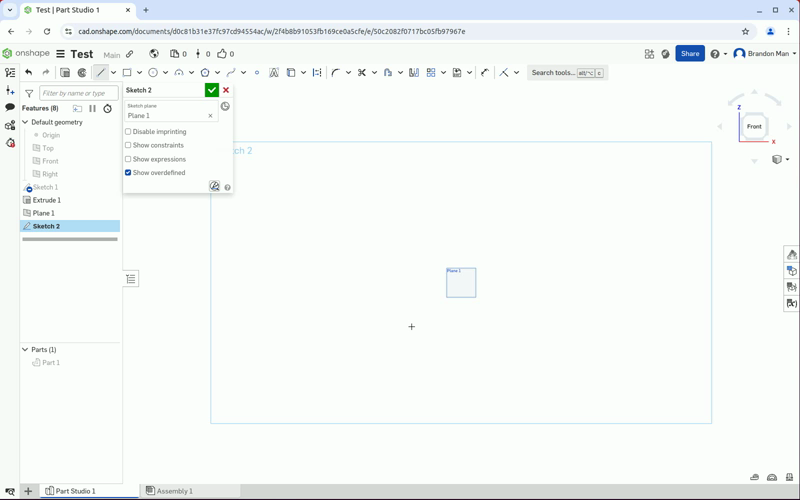
key_up(shift)
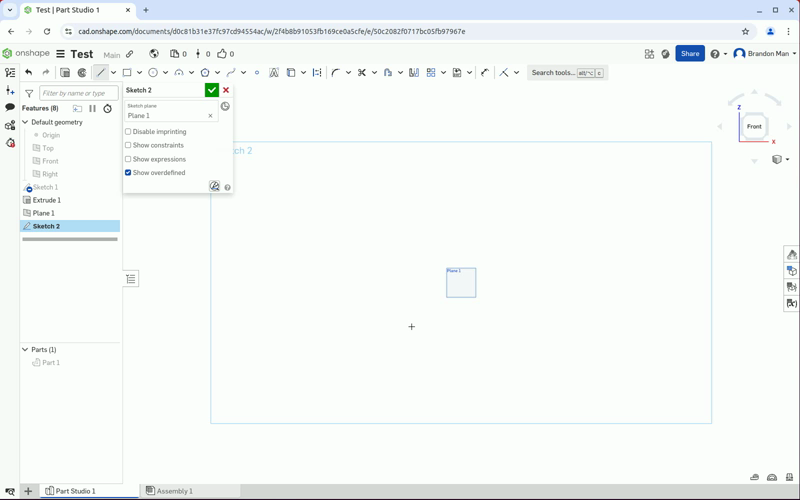
key_down(shift)
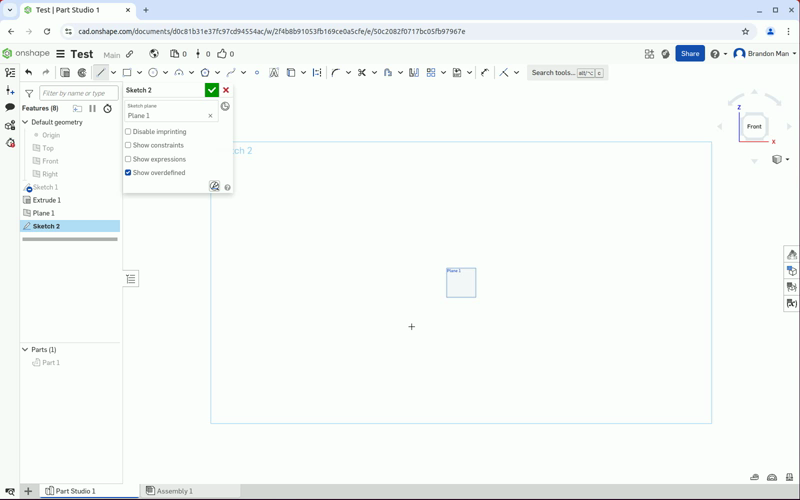
mouse_move(510, 326)
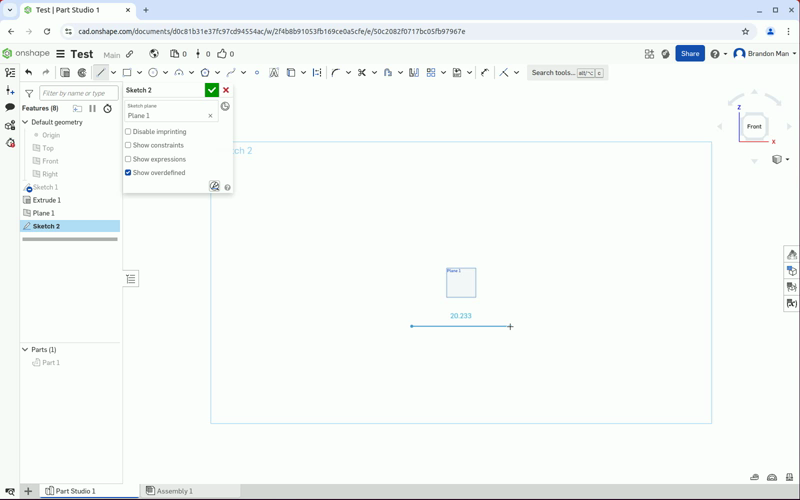
click(510, 326)
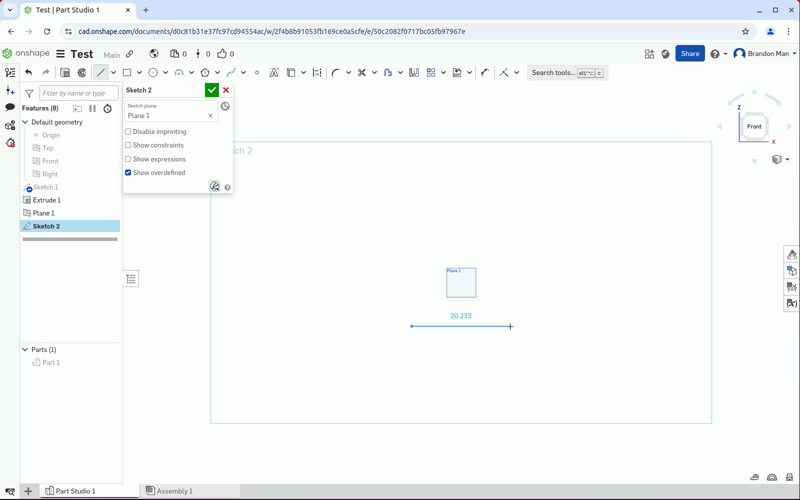
key_up(shift)
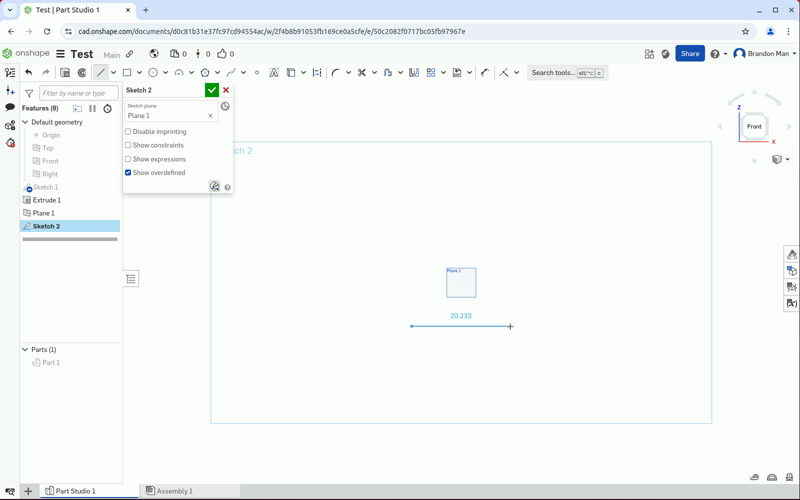
key_down(shift)
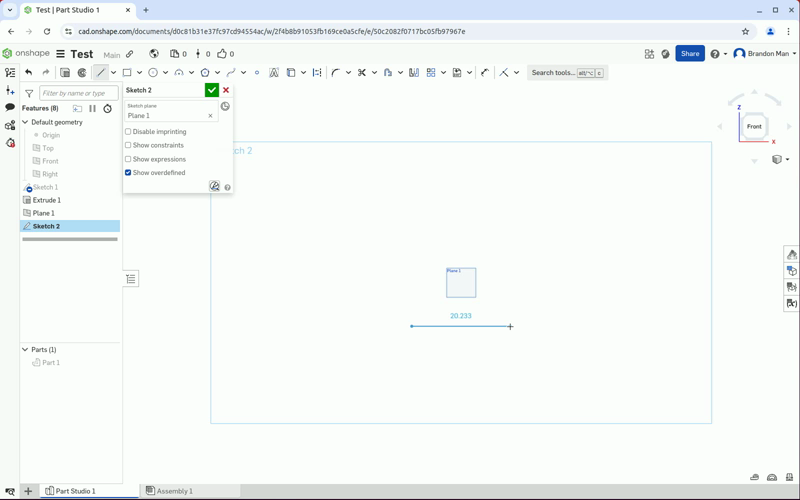
mouse_move(510, 226)
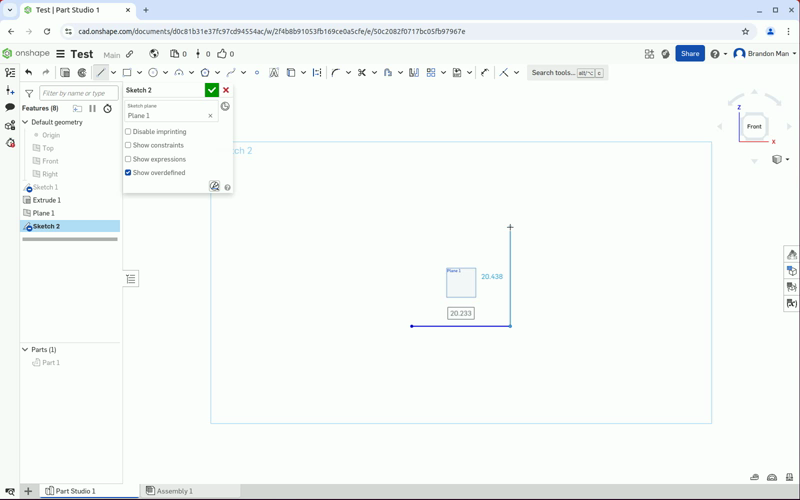
click(510, 226)
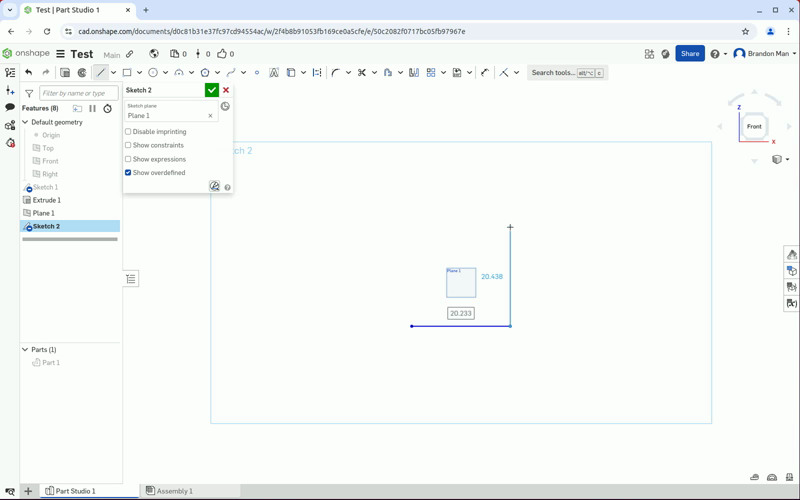
key_up(shift)
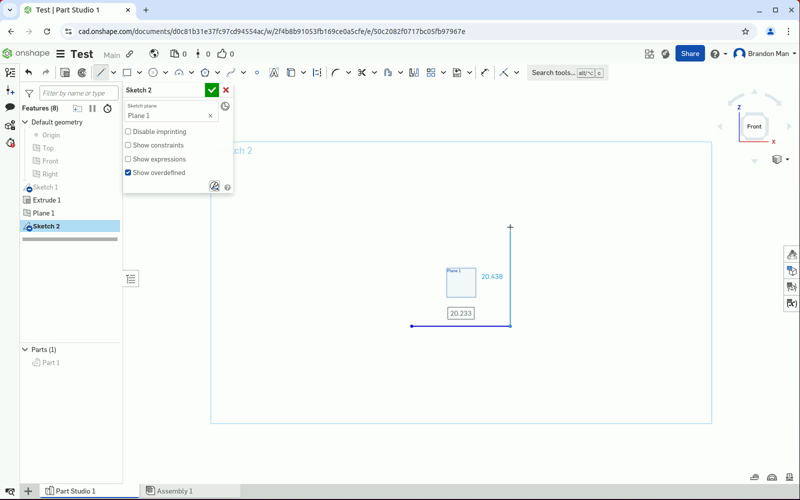
key_down(shift)
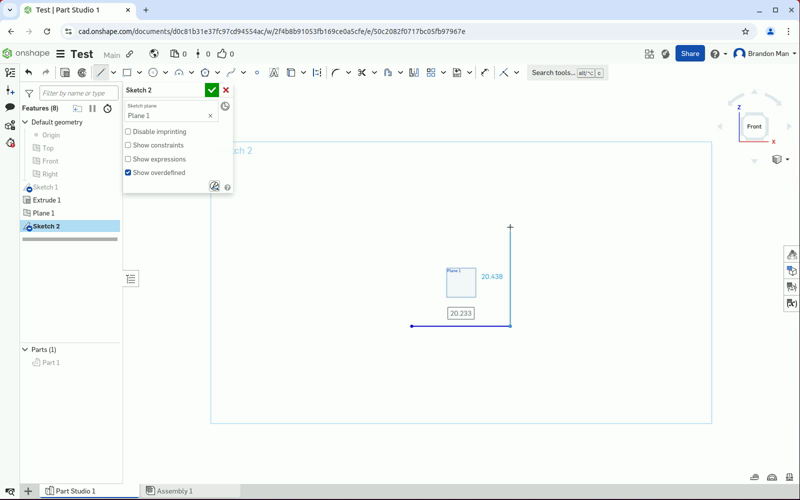
mouse_move(411, 226)
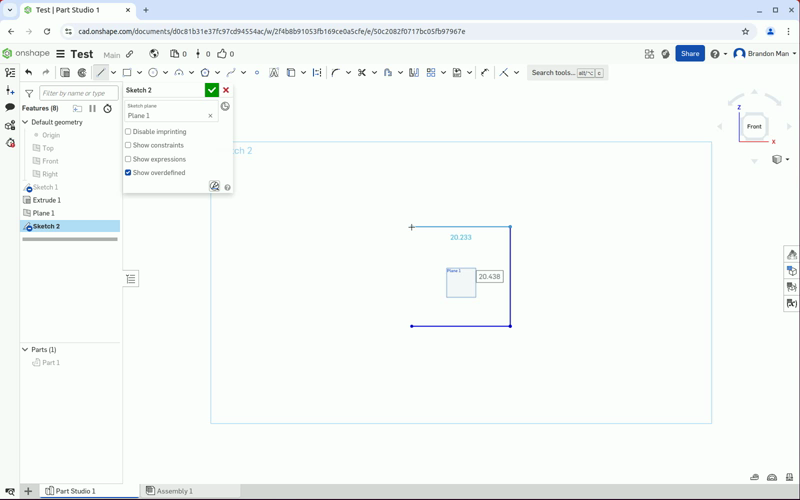
click(411, 226)
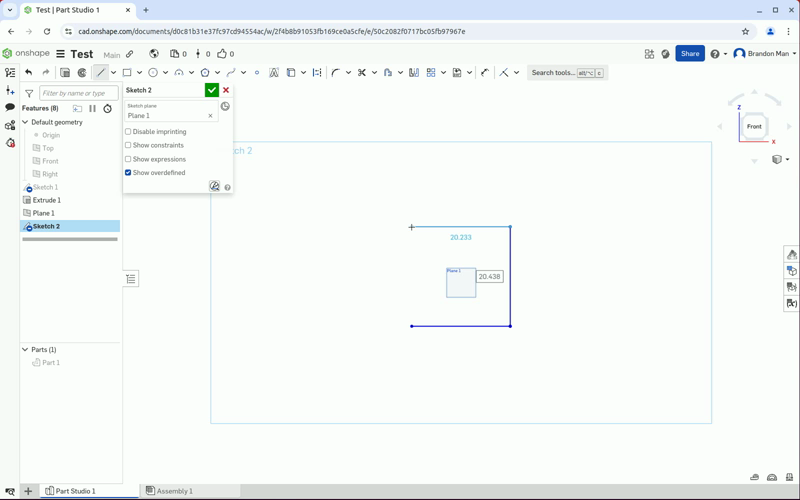
key_up(shift)
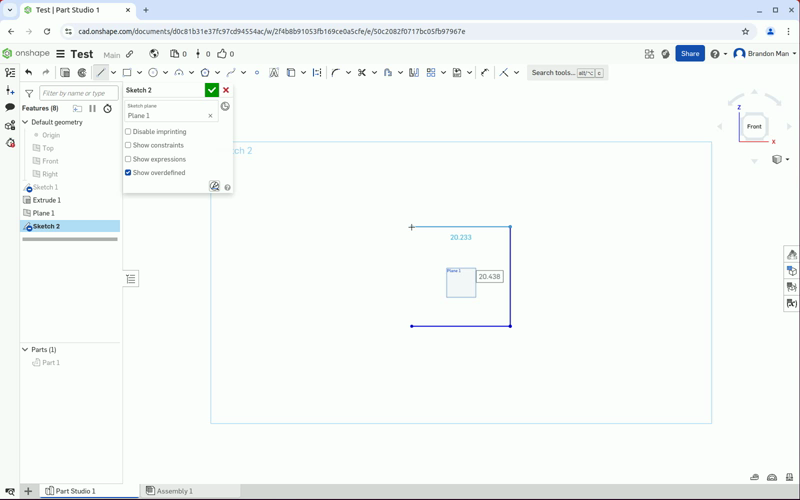
key_down(shift)
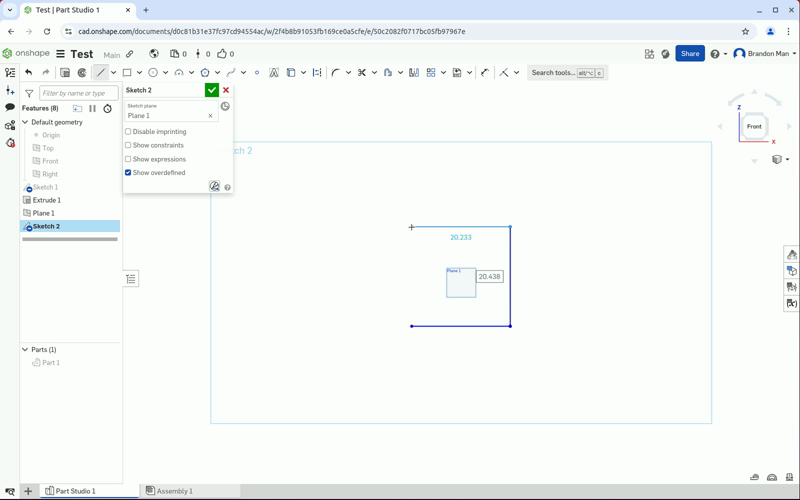
mouse_move(411, 326)
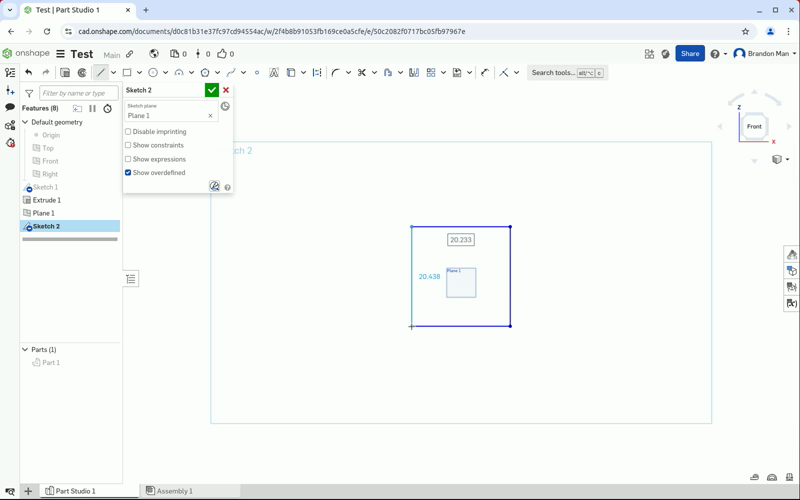
key_up(shift)
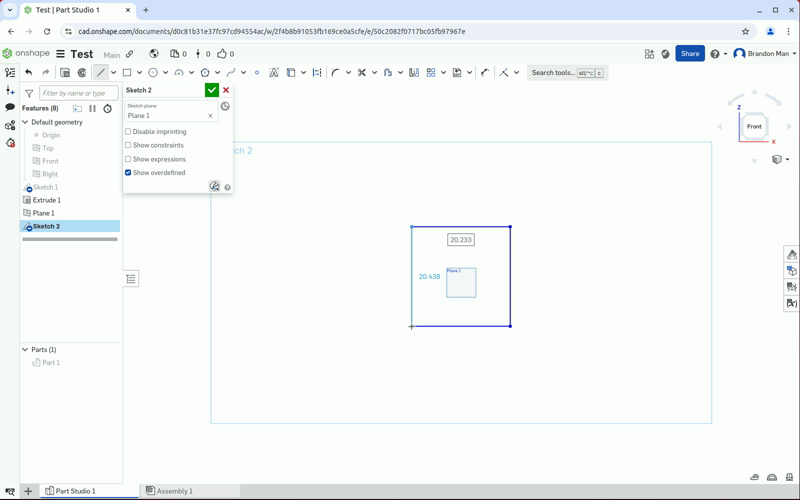
click(411, 326)
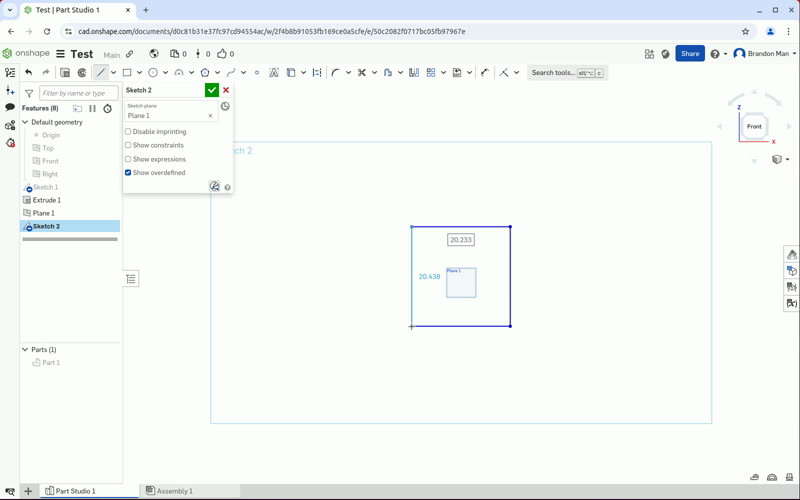
key(esc)
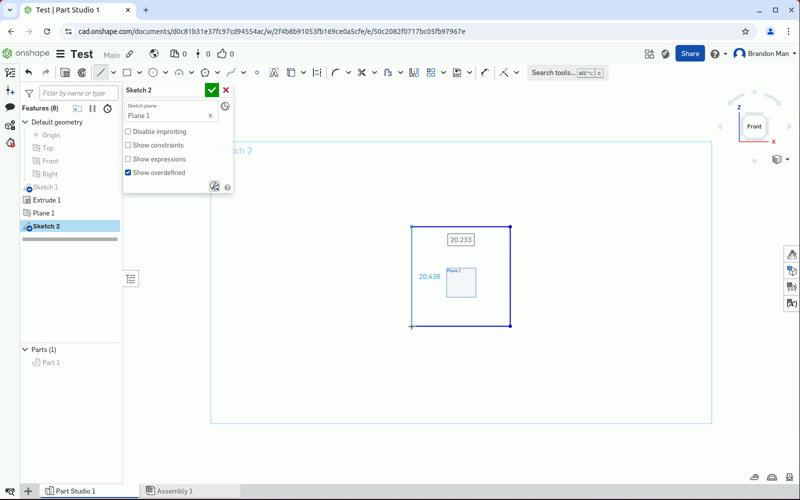
mouse_move(419, 297)
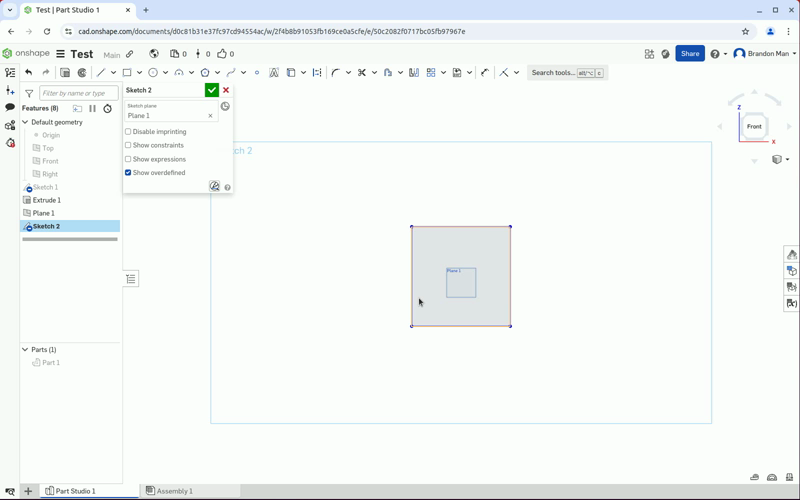
click(419, 297)
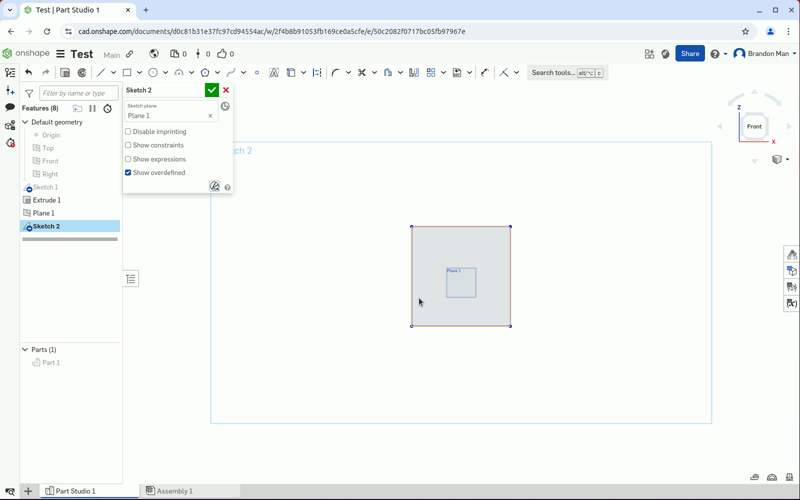
mouse_move(73, 352)
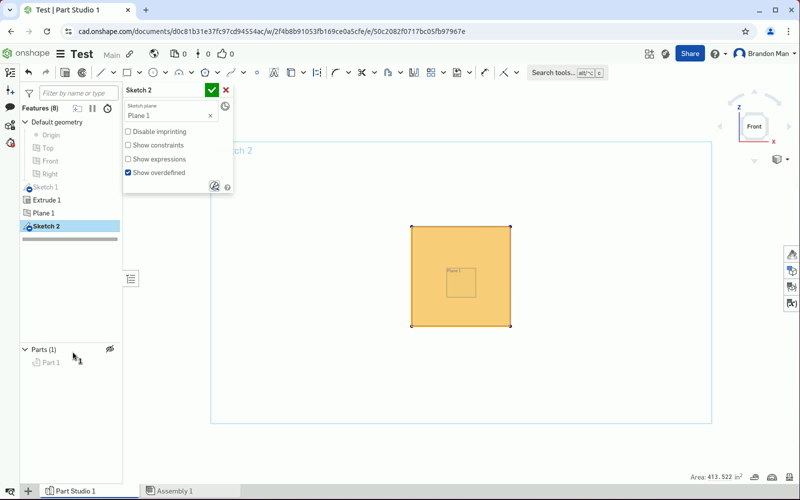
key(shift+y)
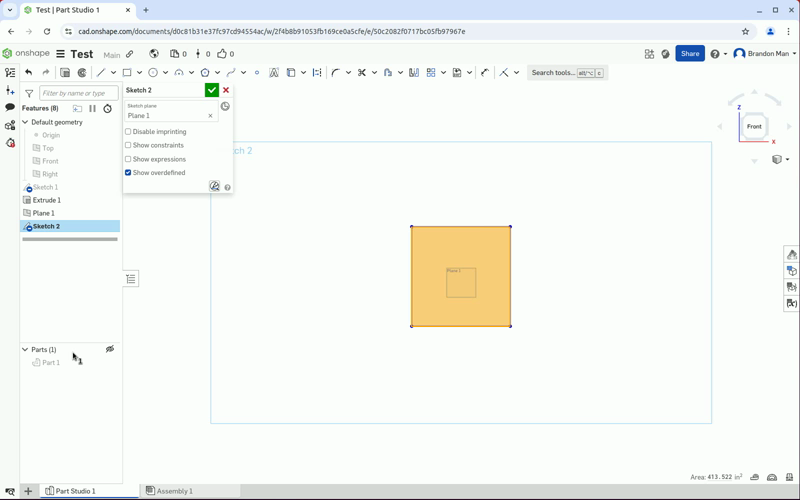
key(shift+e)
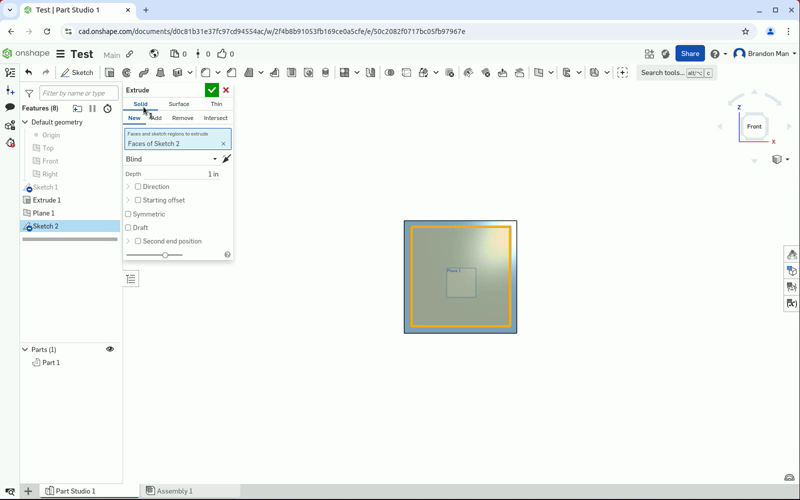
mouse_move(143, 106)
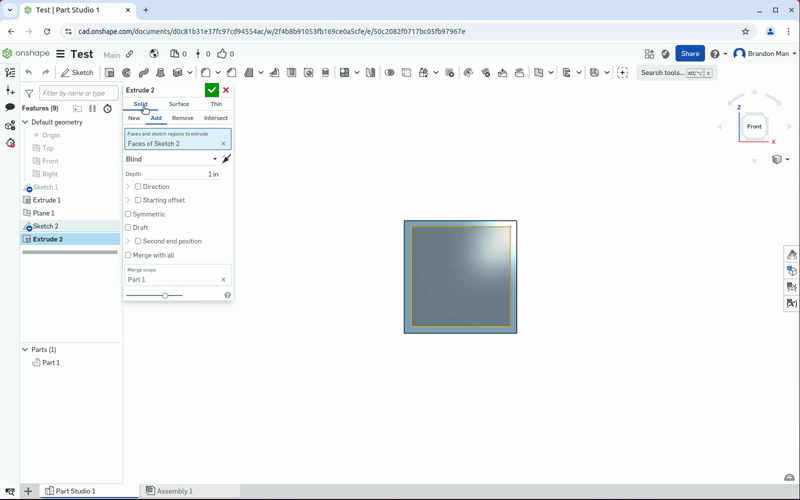
click(143, 106)
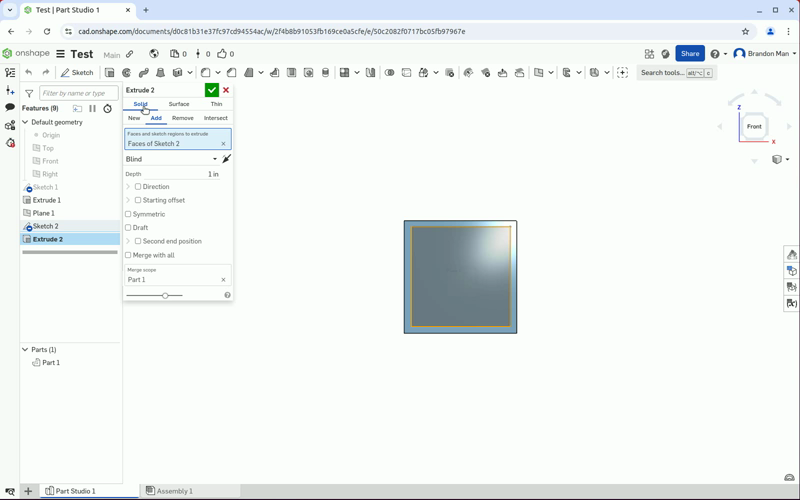
mouse_move(186, 120)
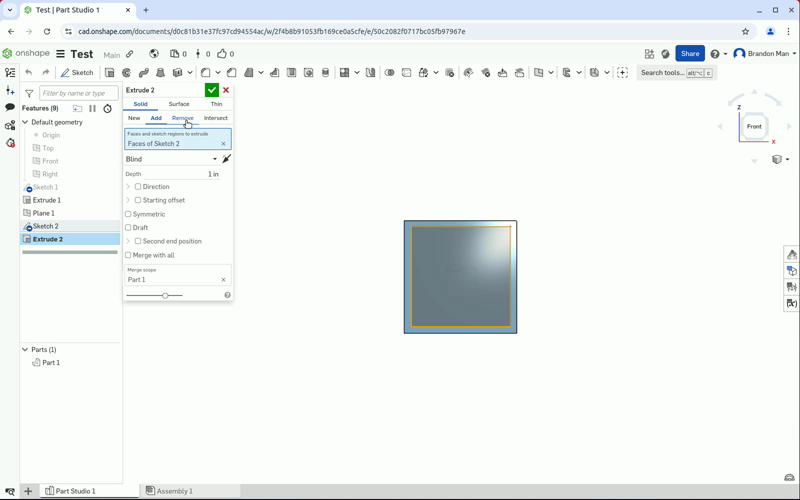
click(186, 120)
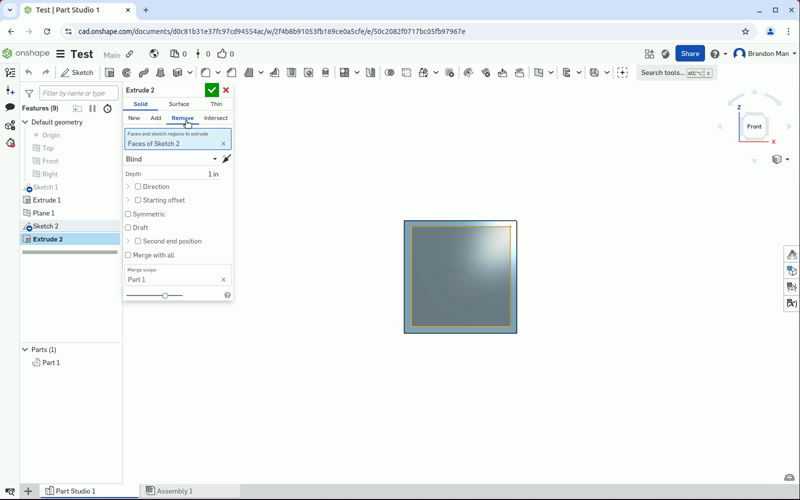
key(tab, 4)
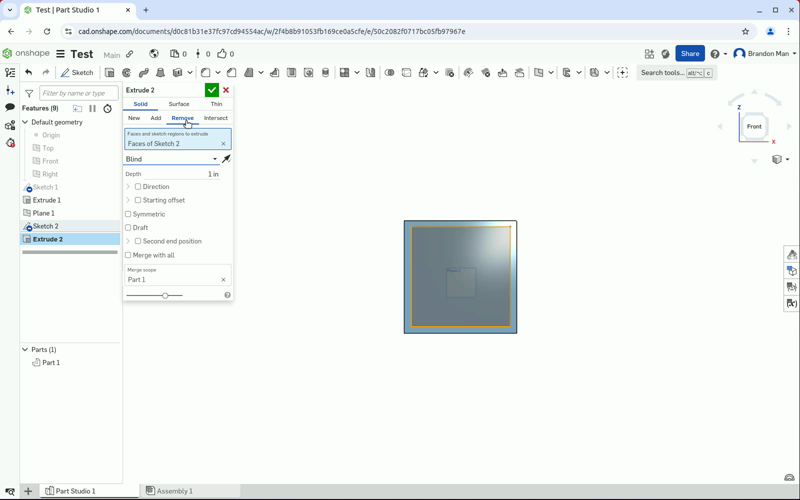
text(20.22)
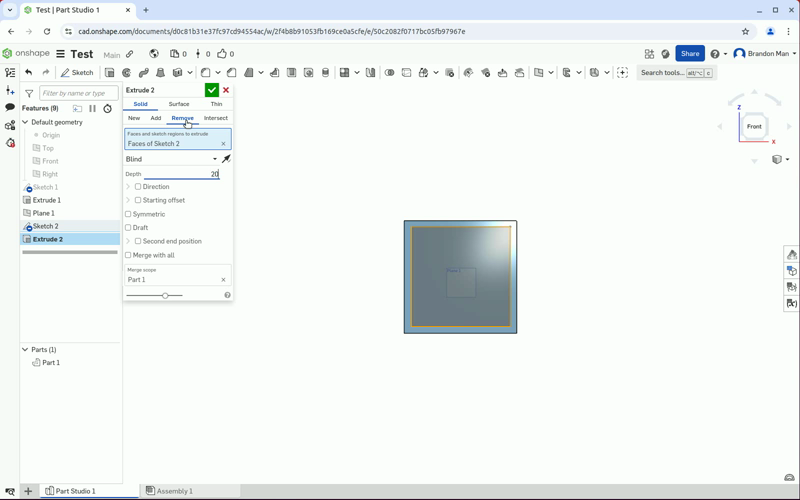
key(tab, 6)
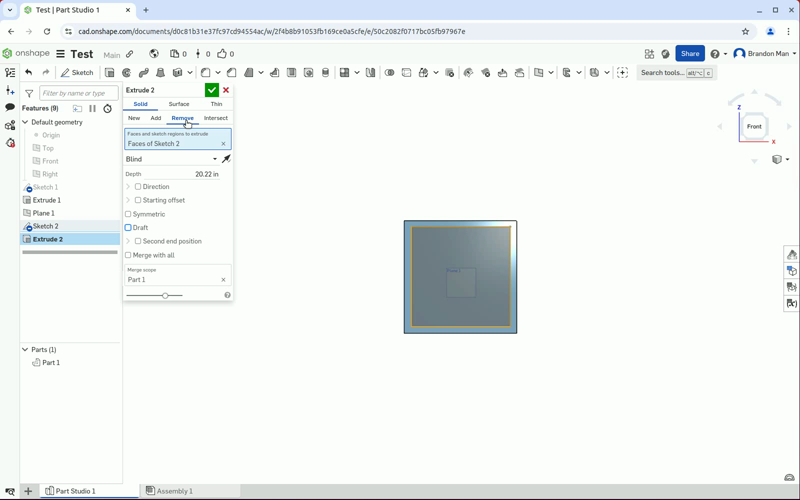
key(space)
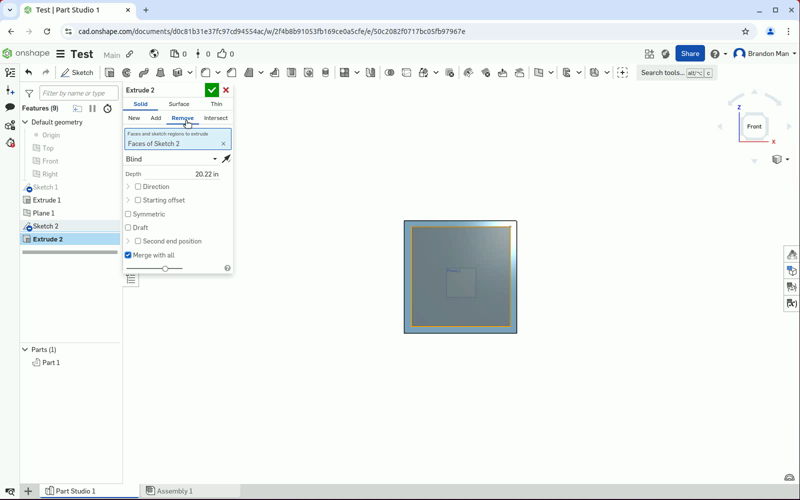
key(enter)
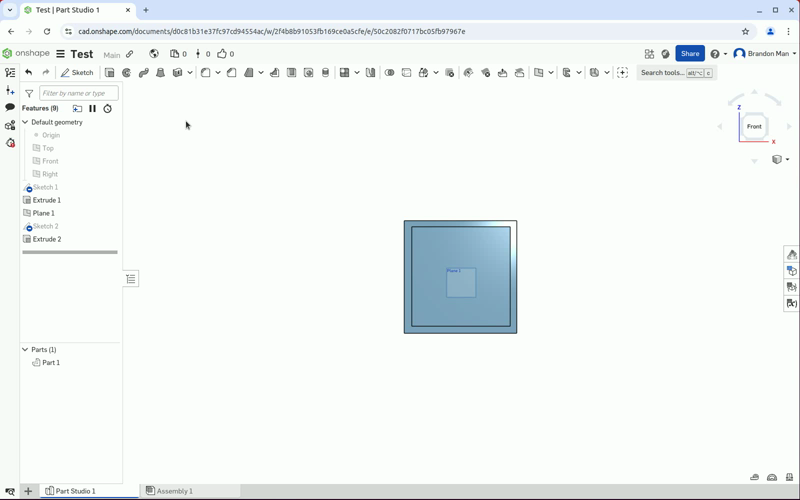
key(shift+h)
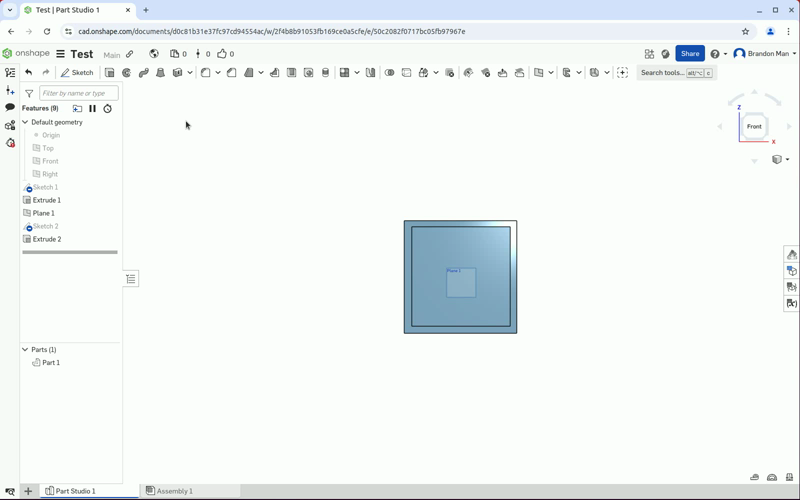
key(shift+h)
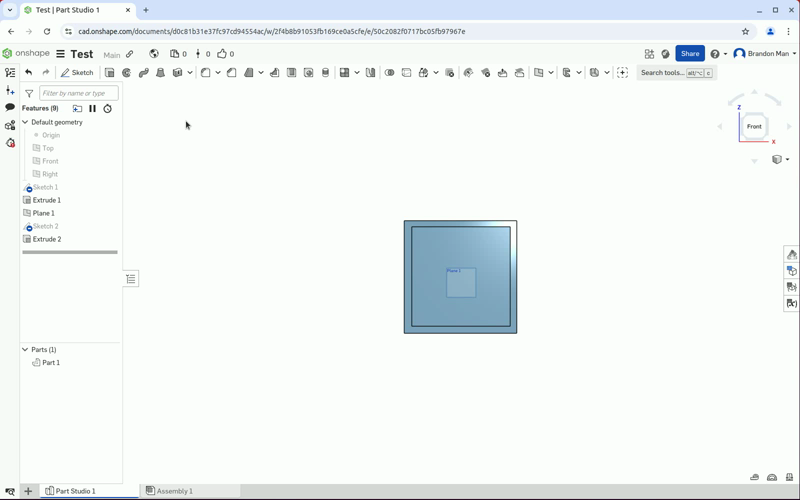
key(shift+7)
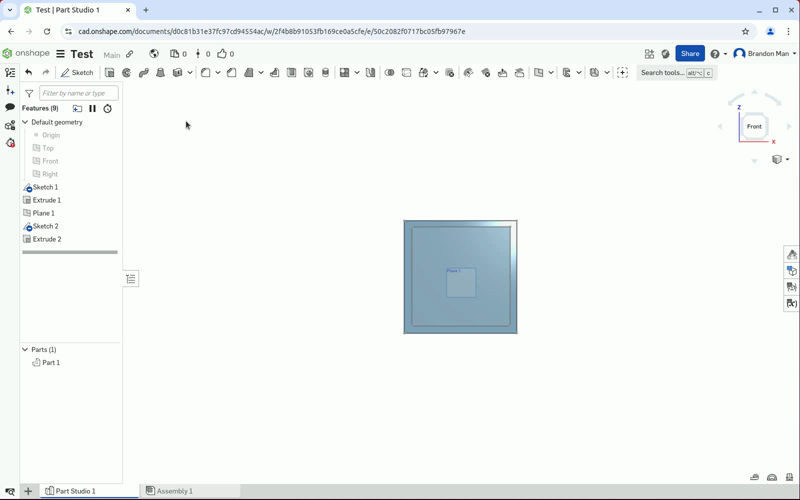
key(left, 2)
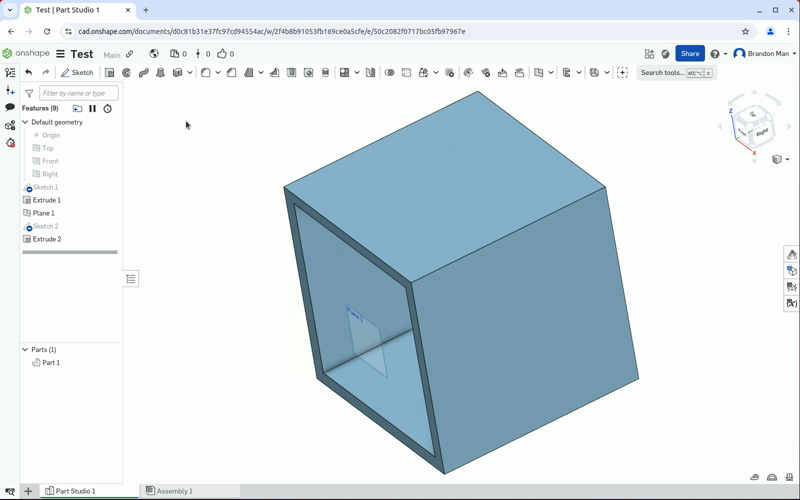
key(down, 2)
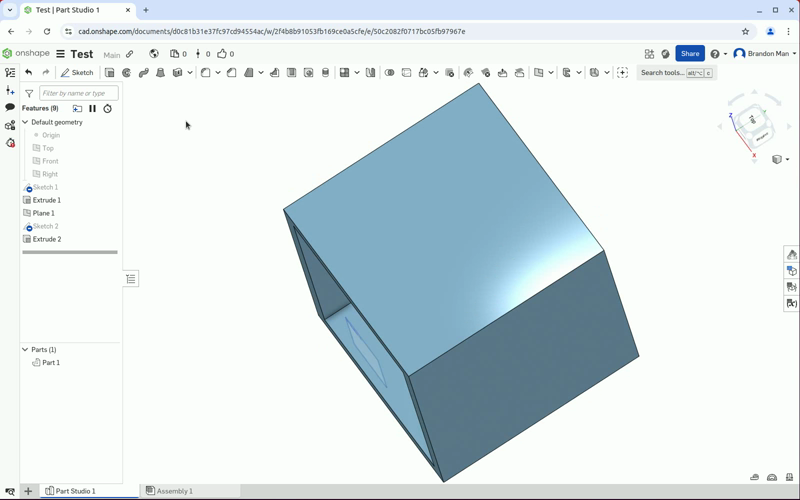
key(up, 2)
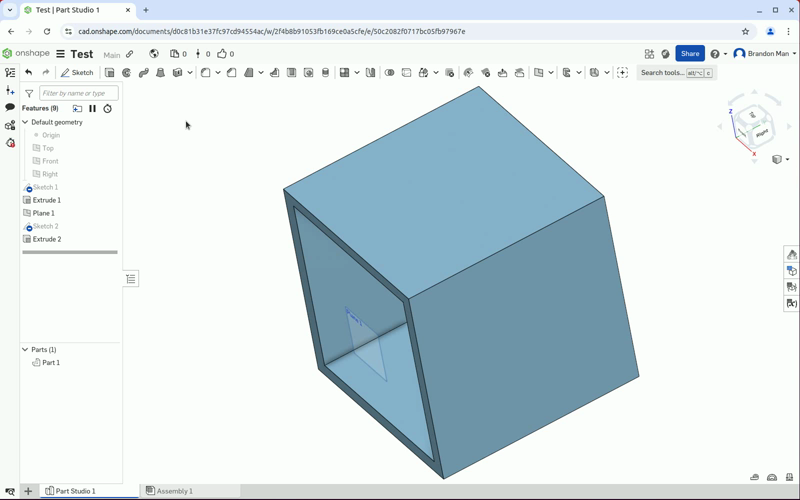
key(right, 2)
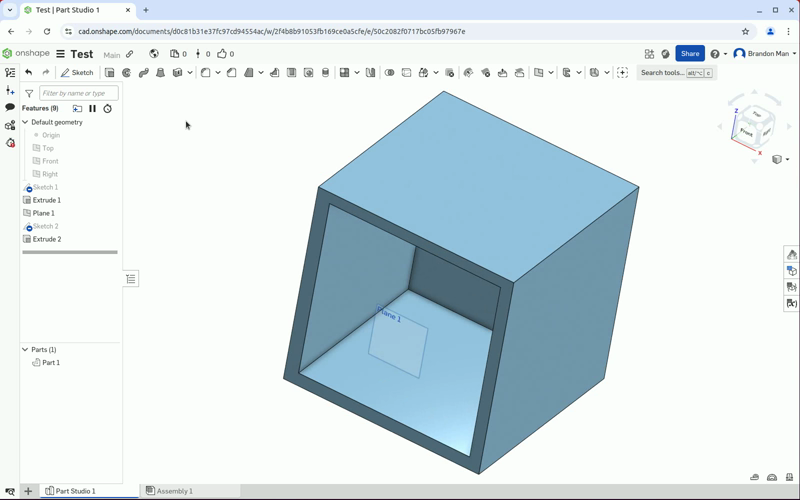
mouse_move(73, 189)
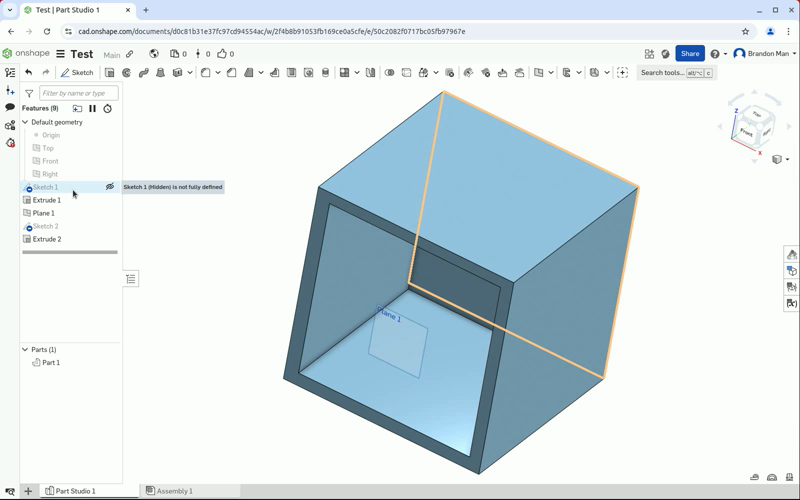
click(73, 189)